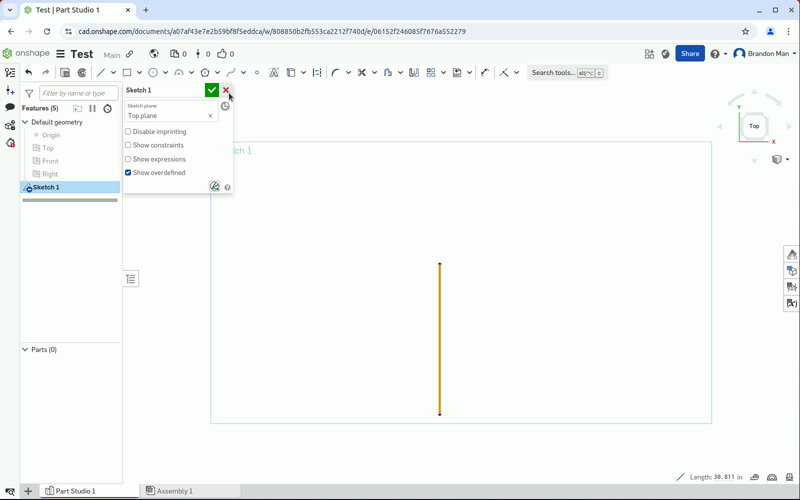
key(shift+h)
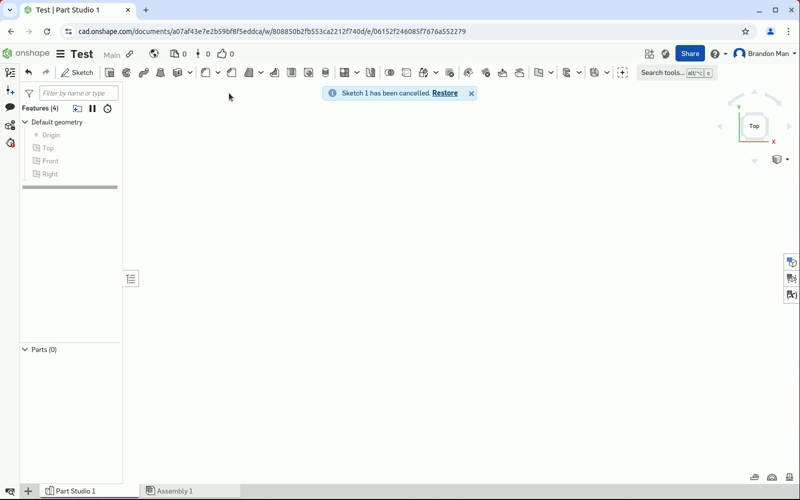
mouse_move(73, 352)
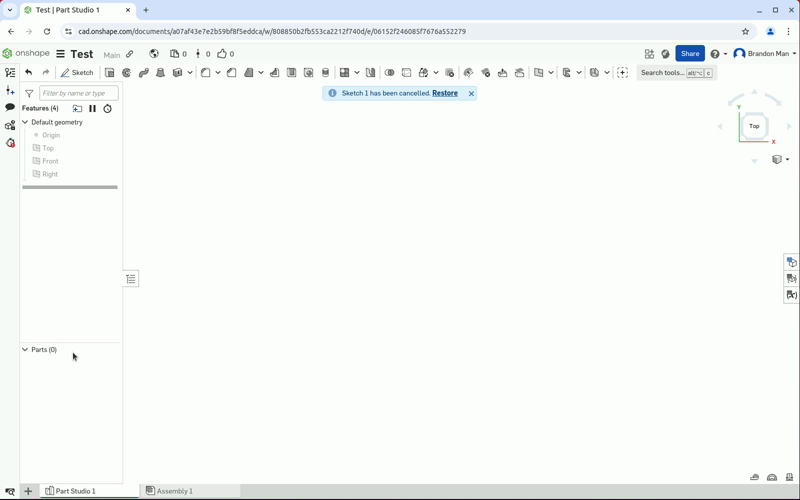
key(y)
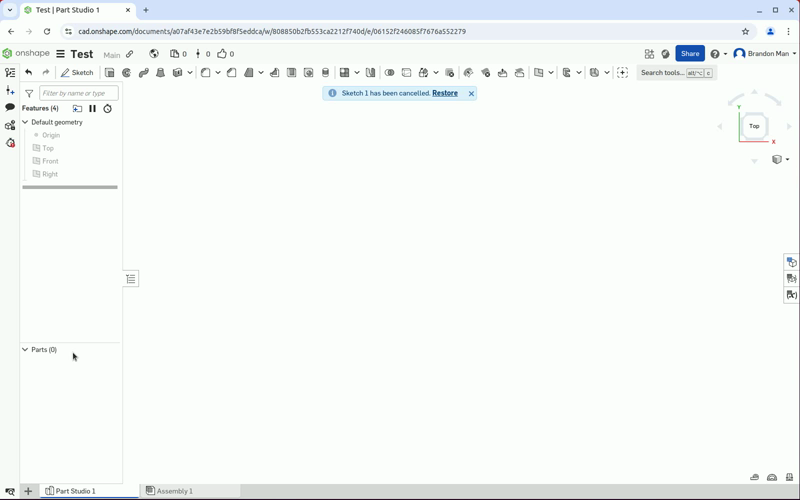
key(shift+p)
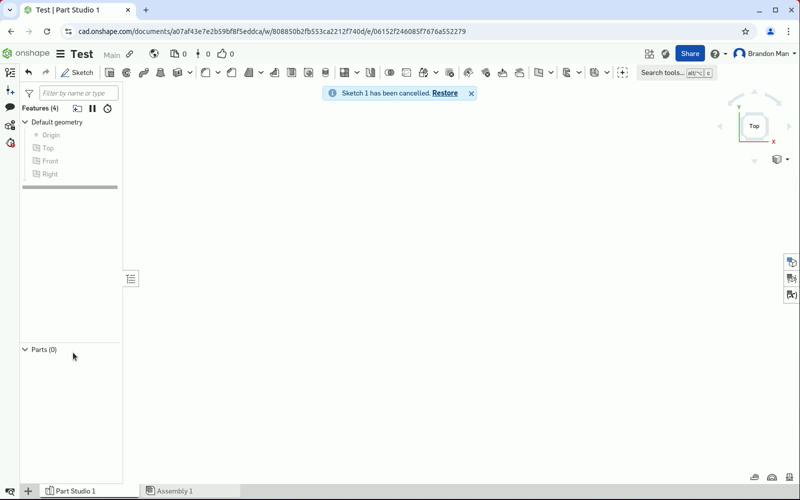
key(space)
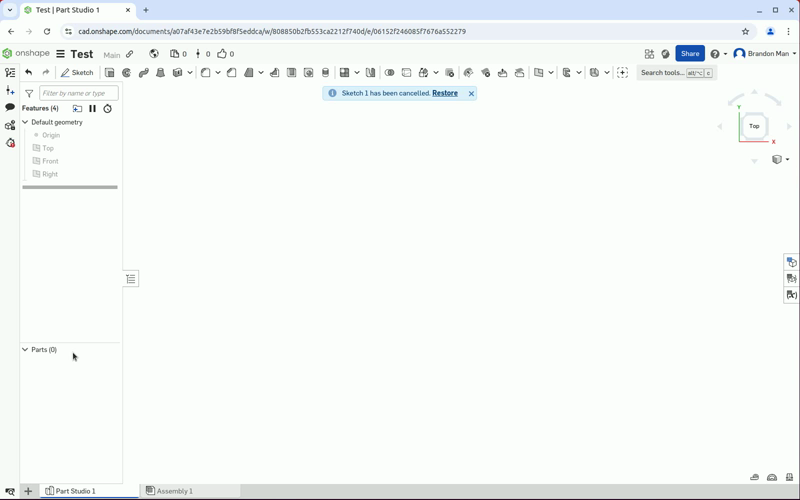
key_down(shift)
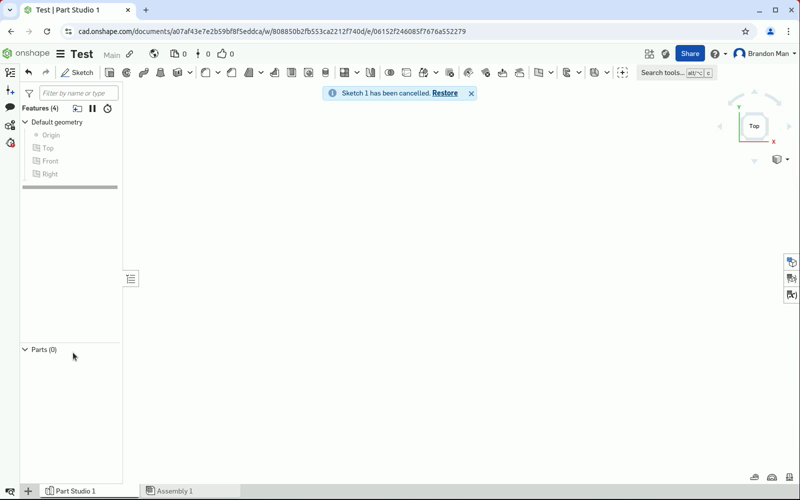
key(up)
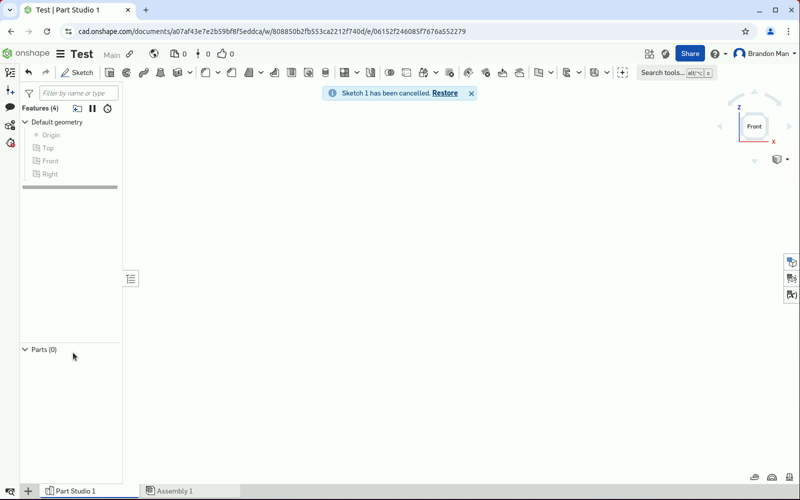
key_up(shift)
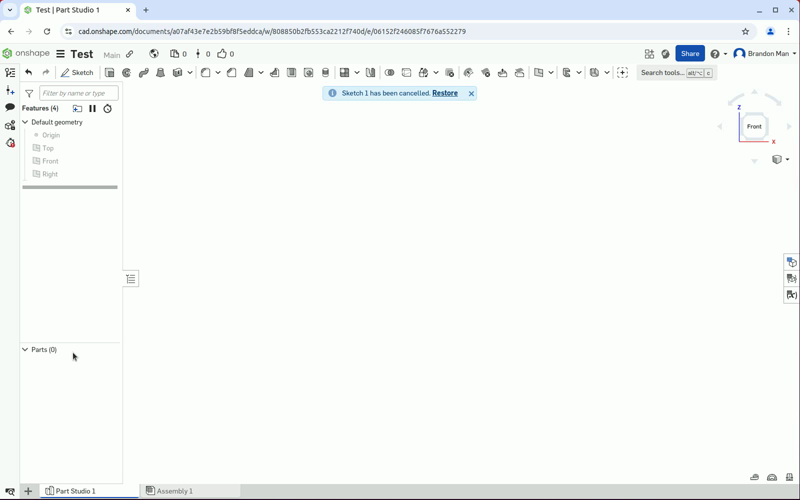
mouse_move(73, 352)
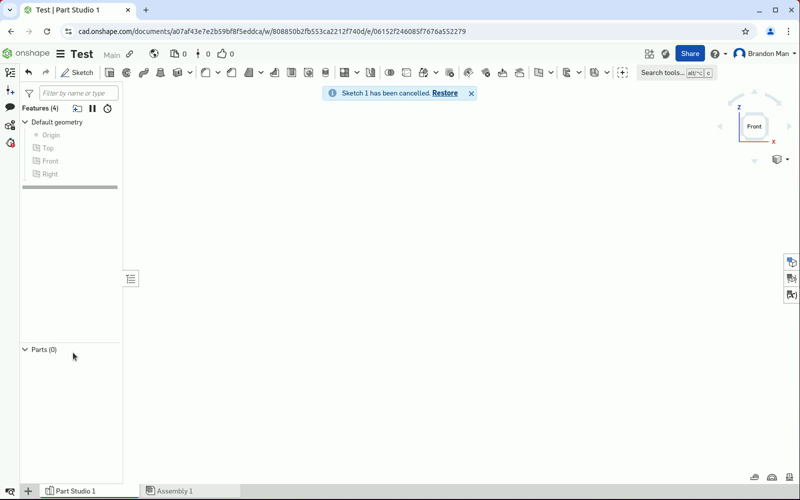
key(shift+y)
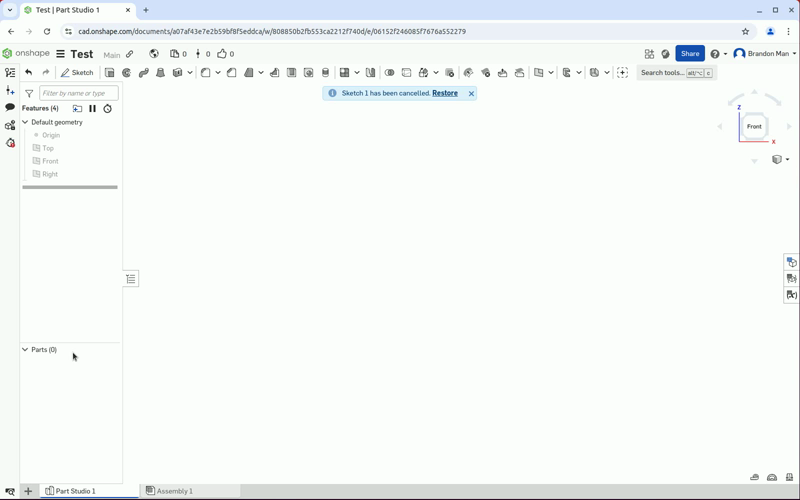
key(shift+s)
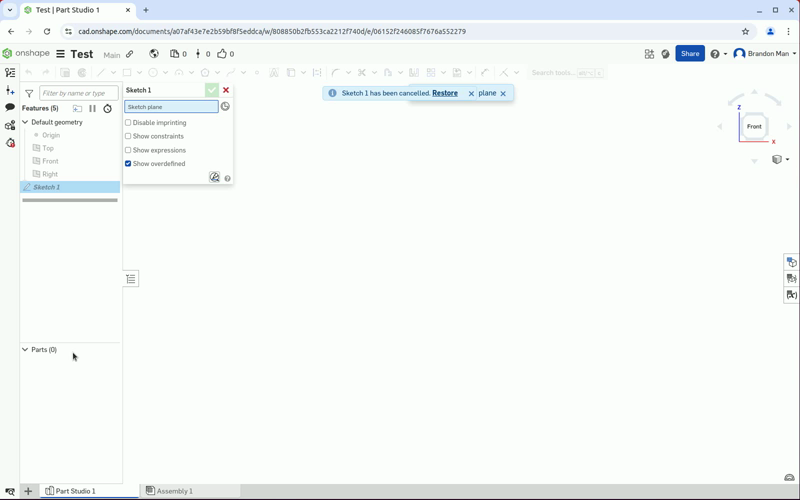
mouse_move(73, 163)
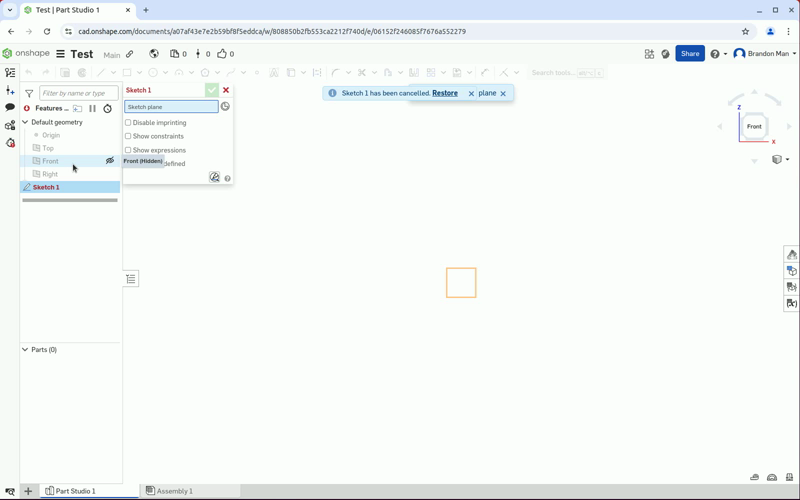
click(73, 163)
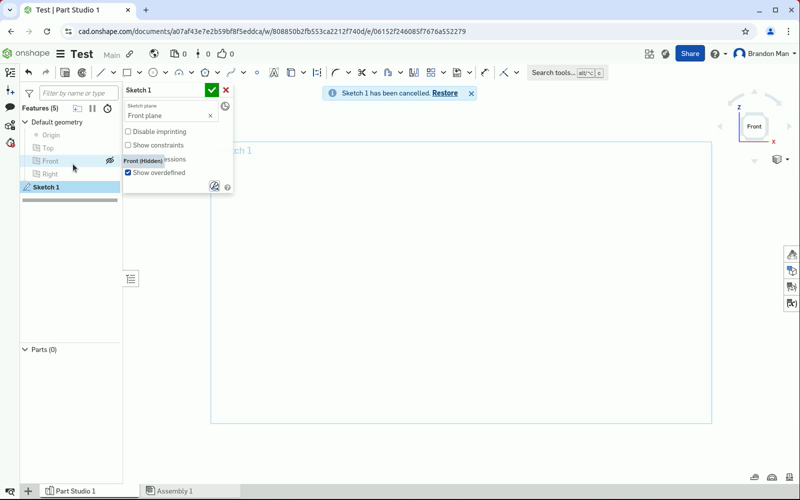
mouse_move(73, 352)
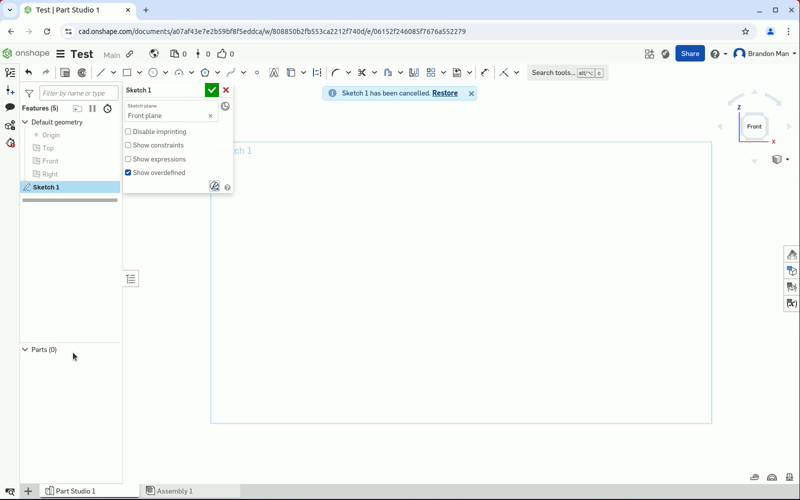
key(y)
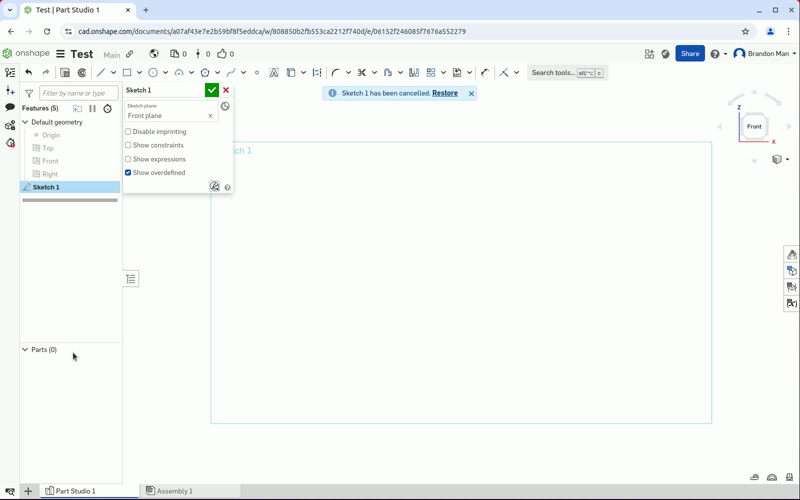
key(l)
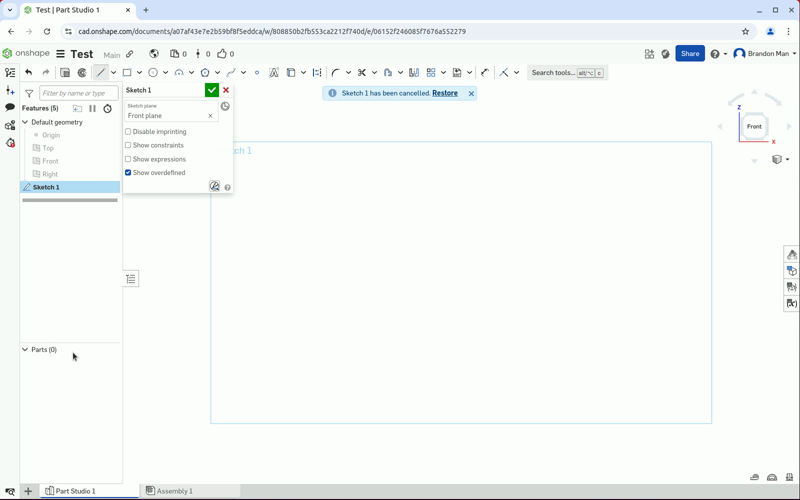
key_down(shift)
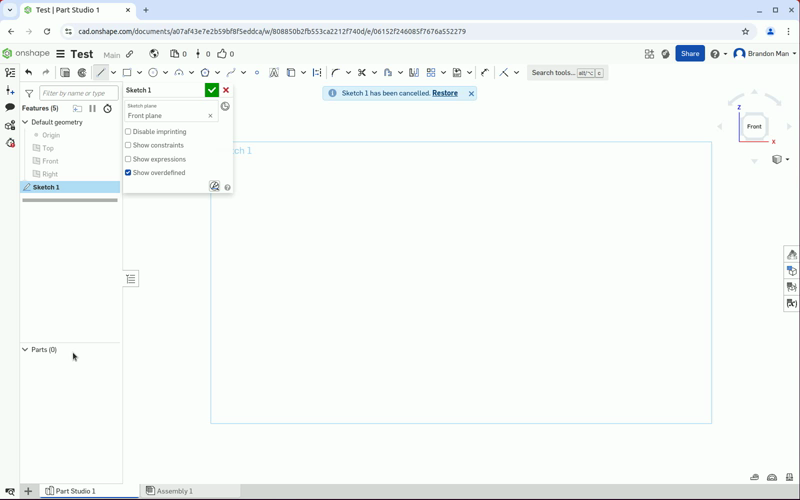
mouse_move(353, 282)
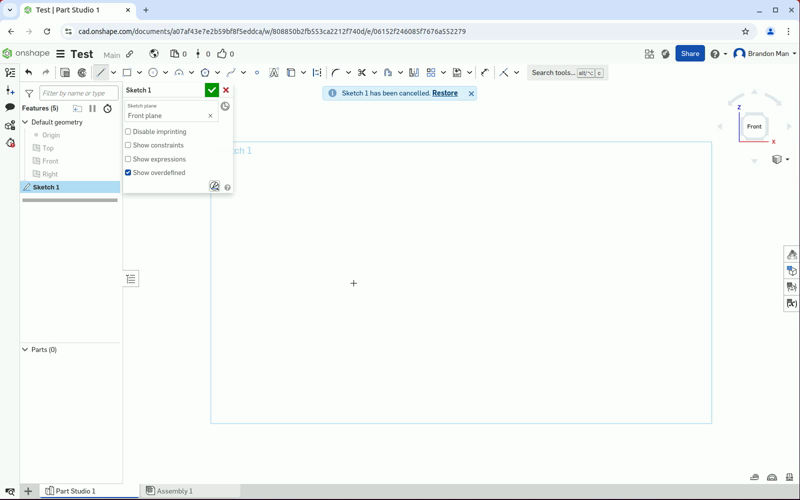
click(353, 282)
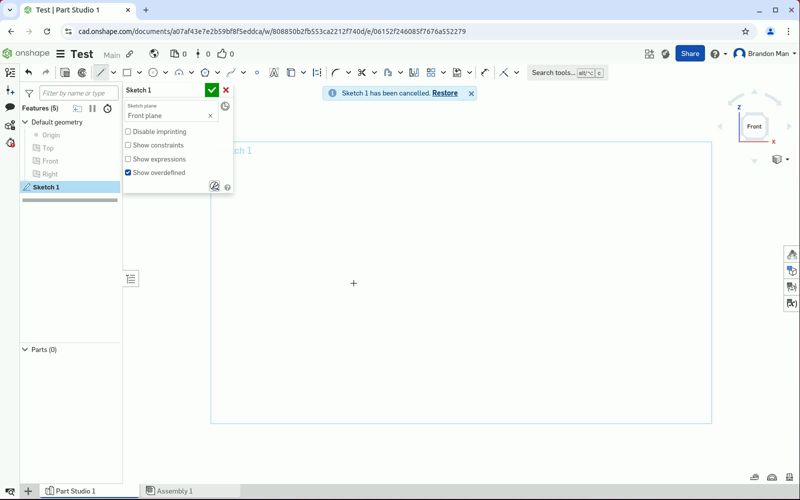
key_up(shift)
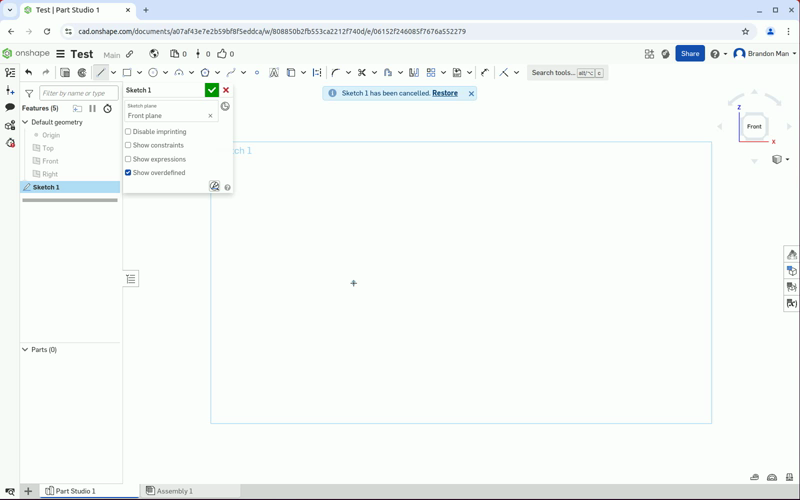
key_down(shift)
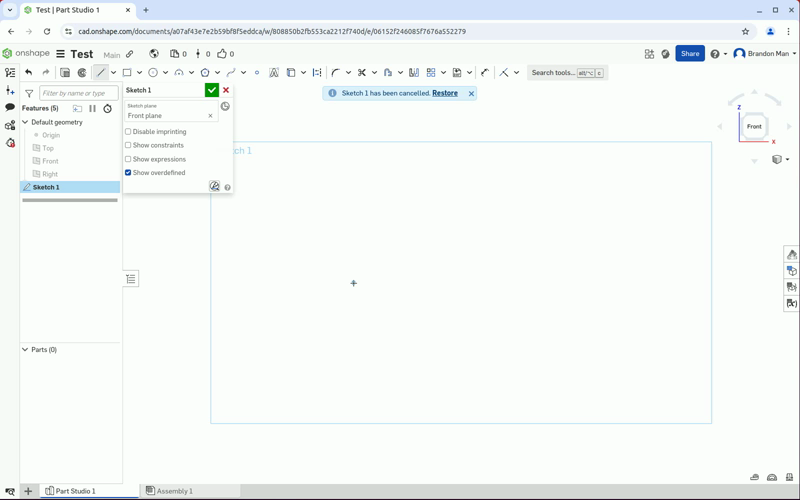
mouse_move(460, 282)
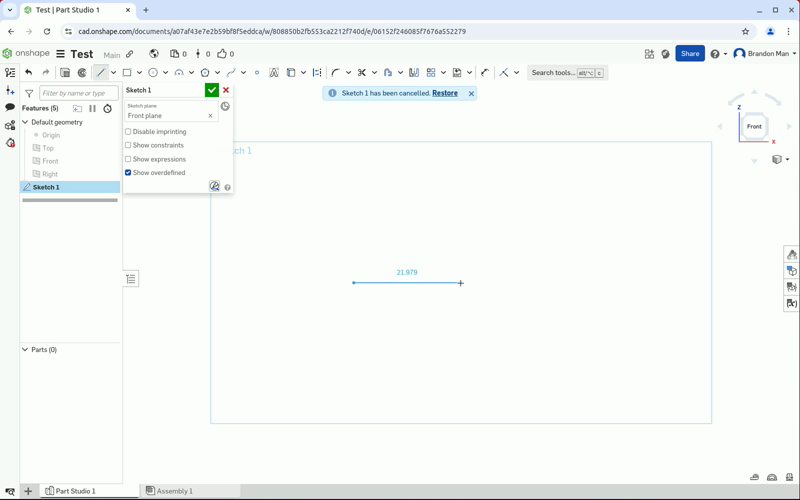
click(460, 282)
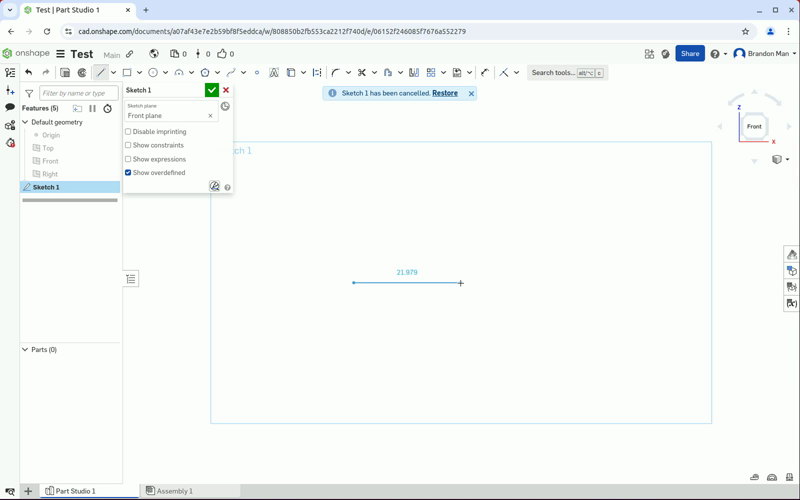
key_up(shift)
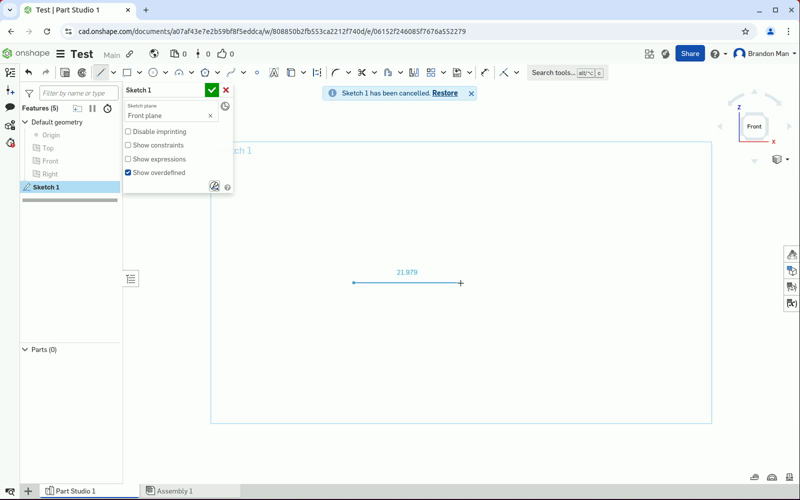
key_down(shift)
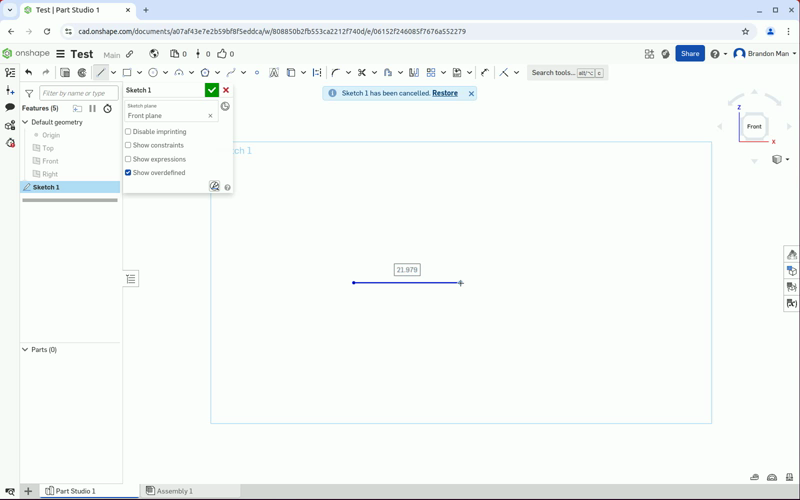
mouse_move(460, 179)
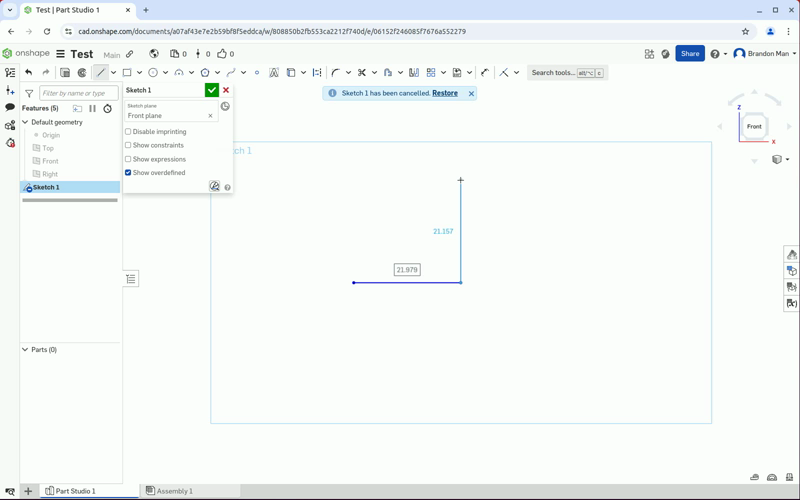
click(460, 179)
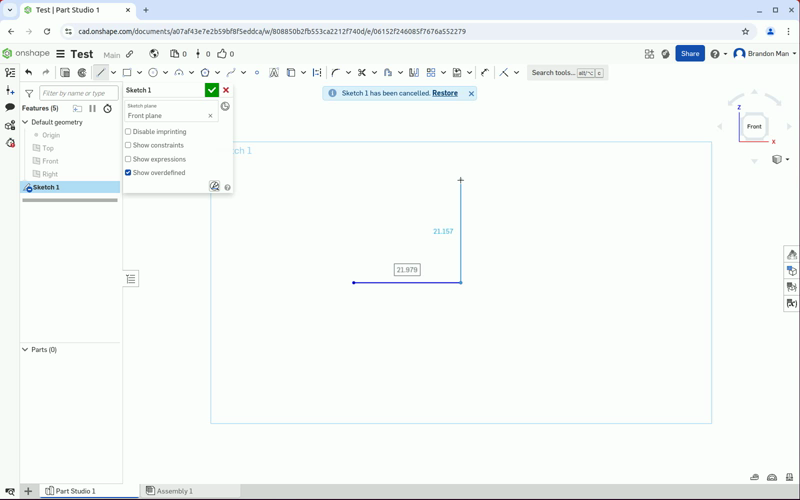
key_up(shift)
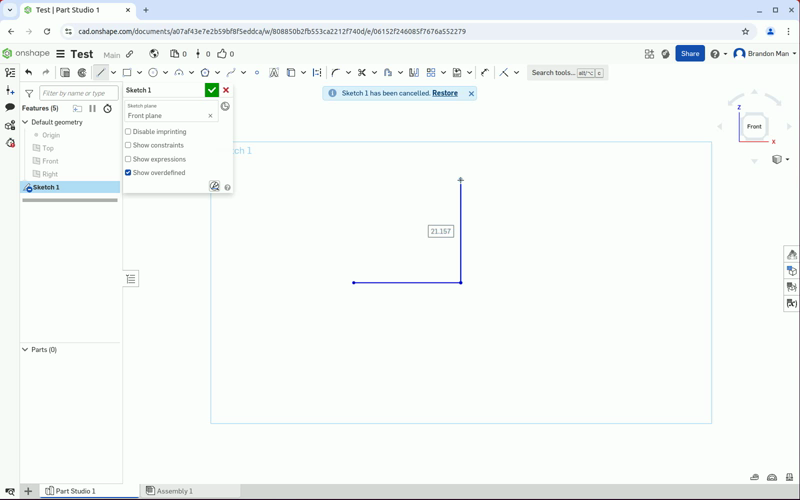
key_down(shift)
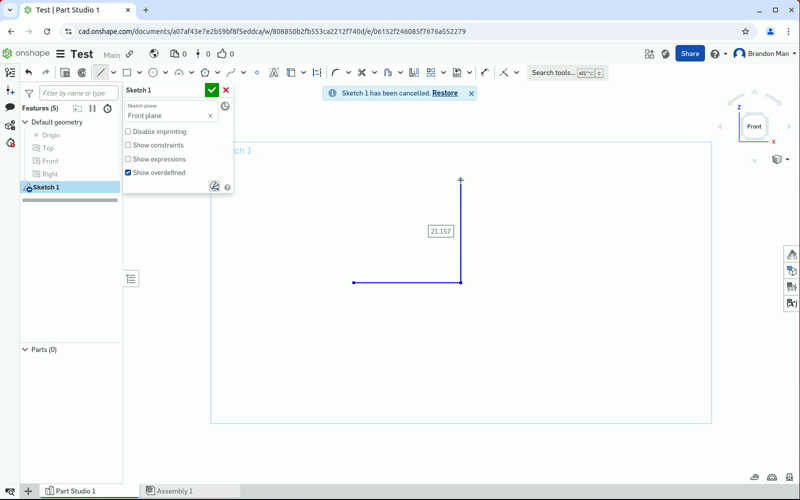
mouse_move(353, 179)
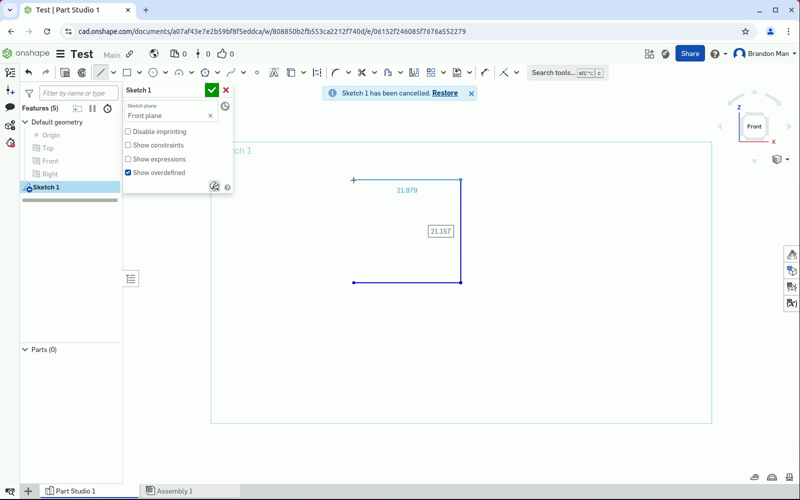
click(353, 179)
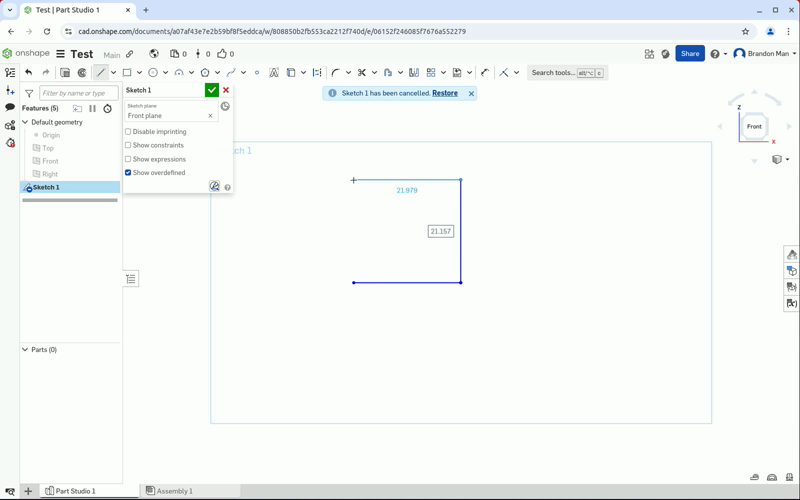
key_up(shift)
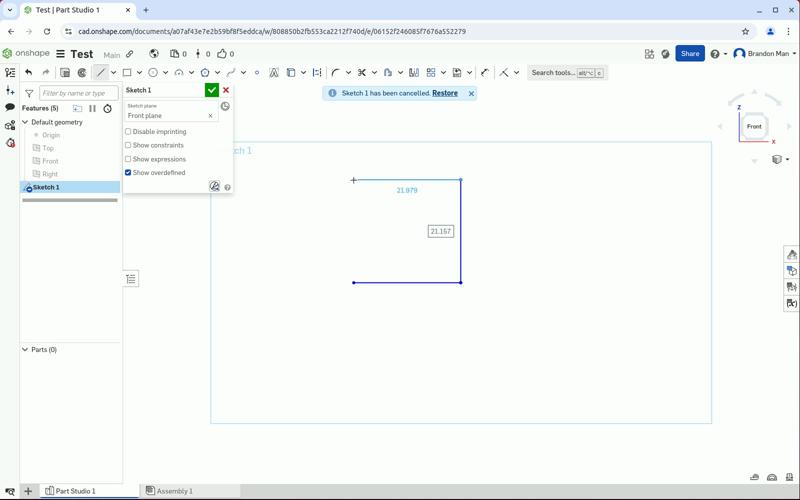
key_down(shift)
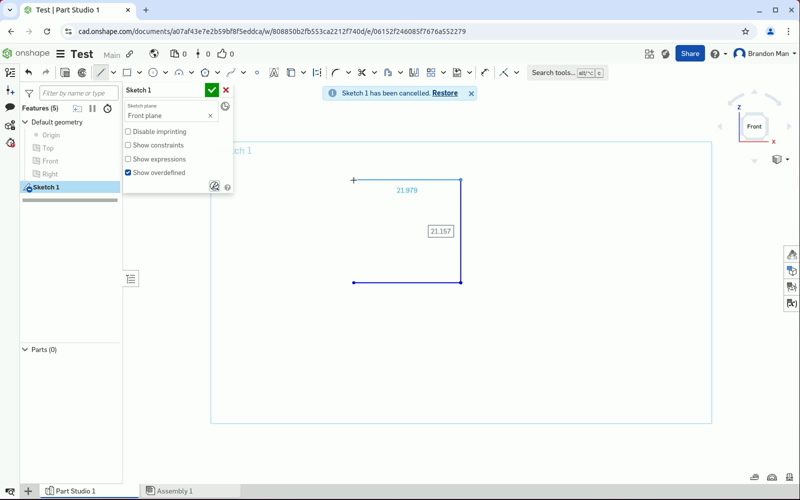
mouse_move(353, 282)
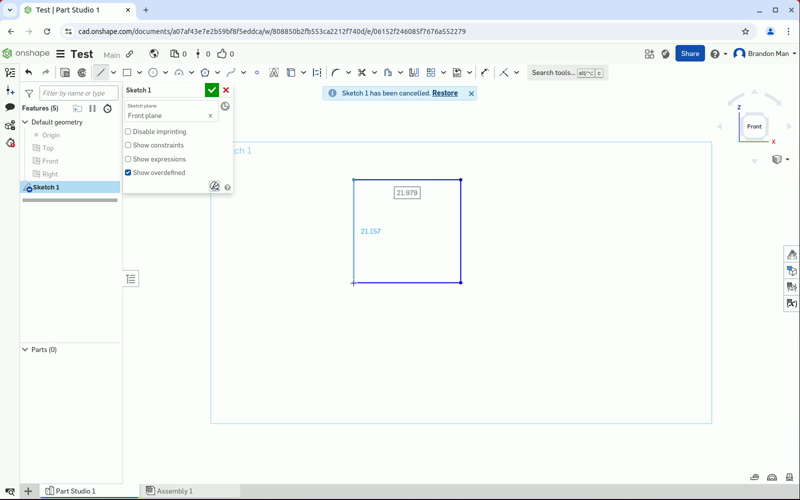
key_up(shift)
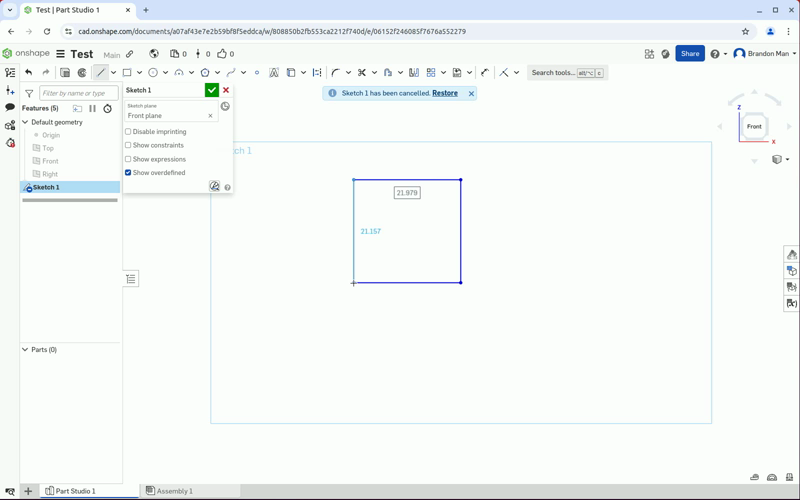
click(353, 282)
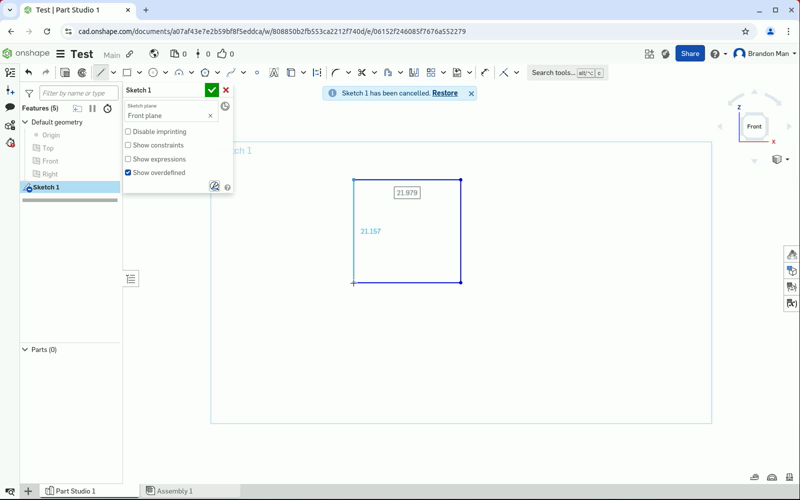
key(esc)
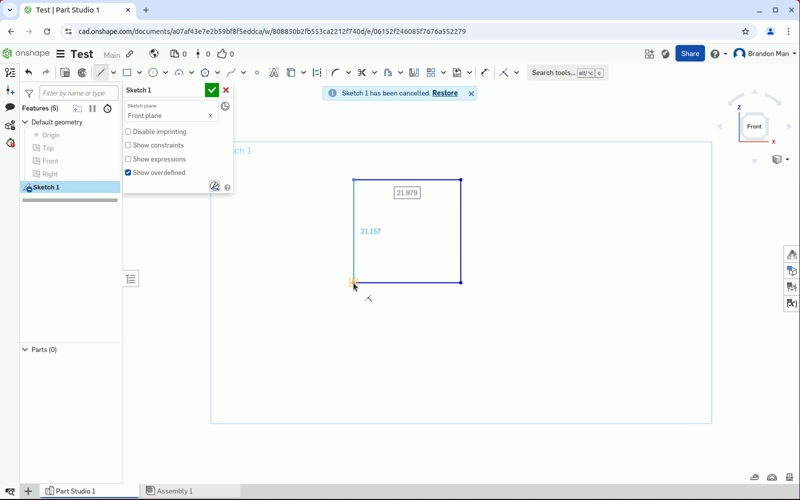
mouse_move(443, 225)
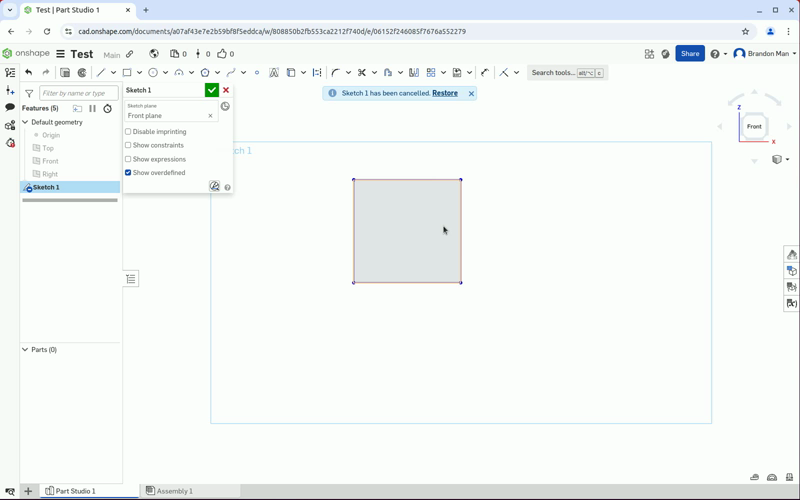
click(443, 225)
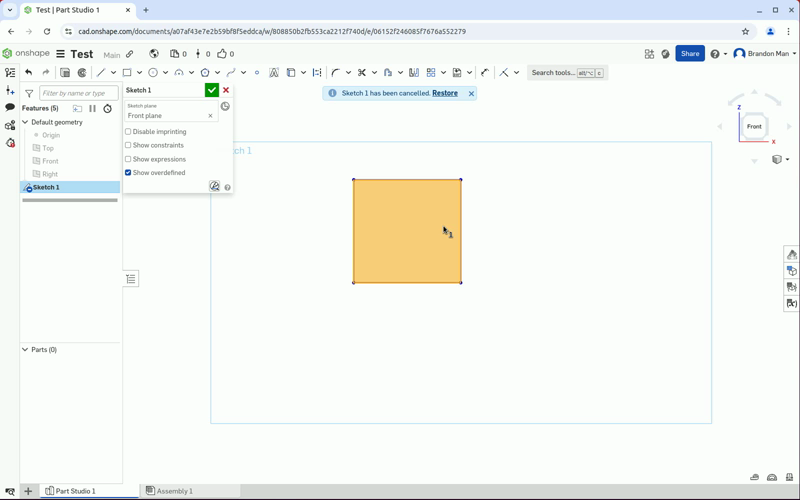
mouse_move(73, 352)
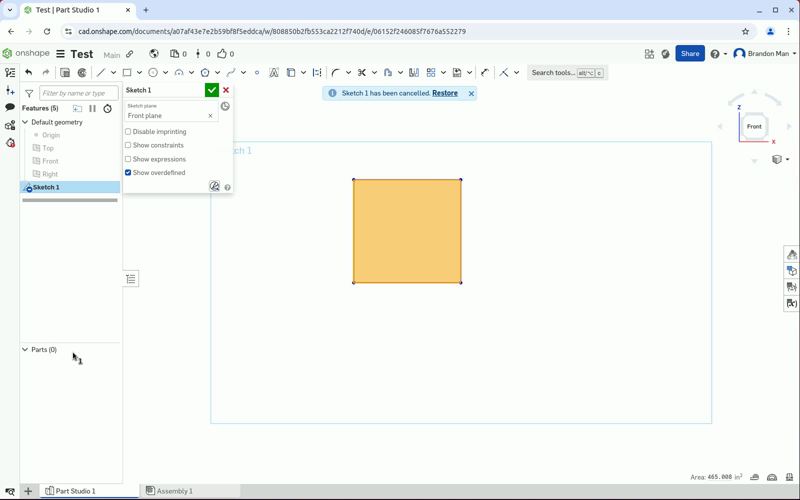
key(shift+y)
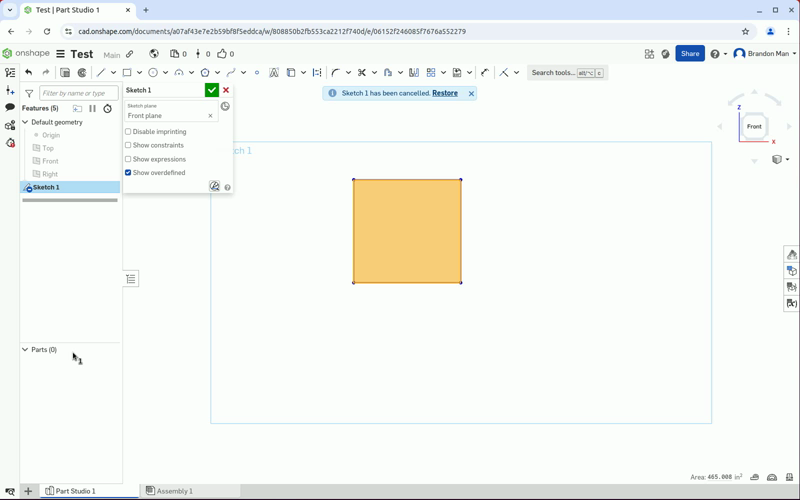
key(shift+e)
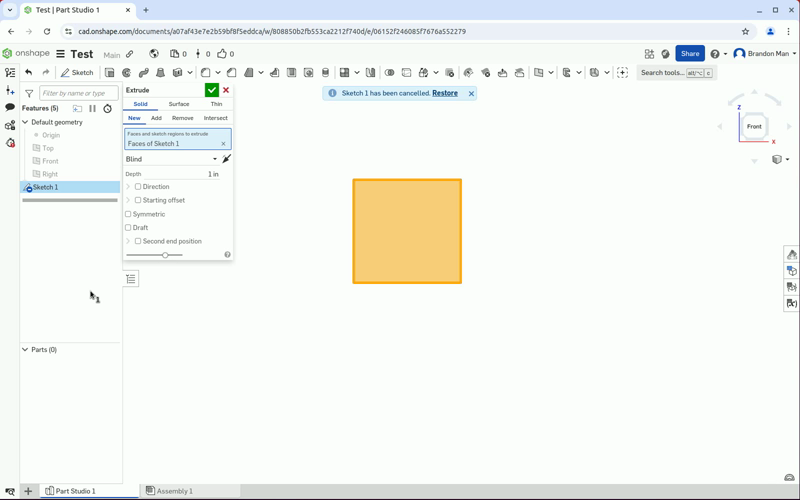
mouse_move(143, 106)
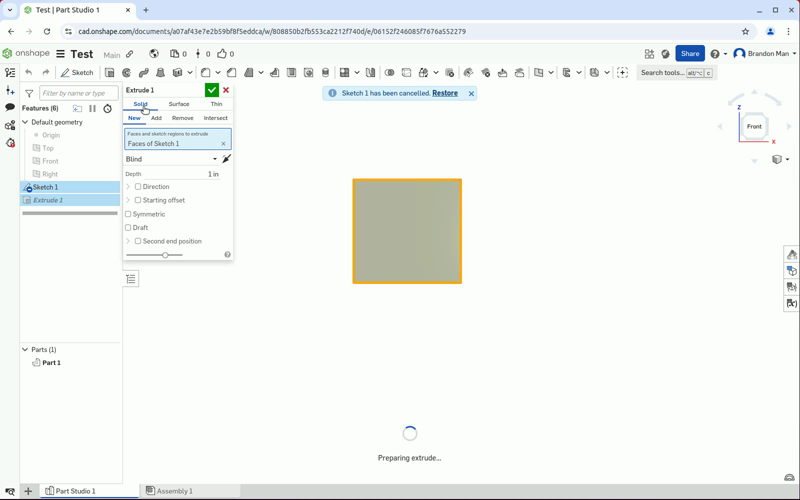
click(143, 106)
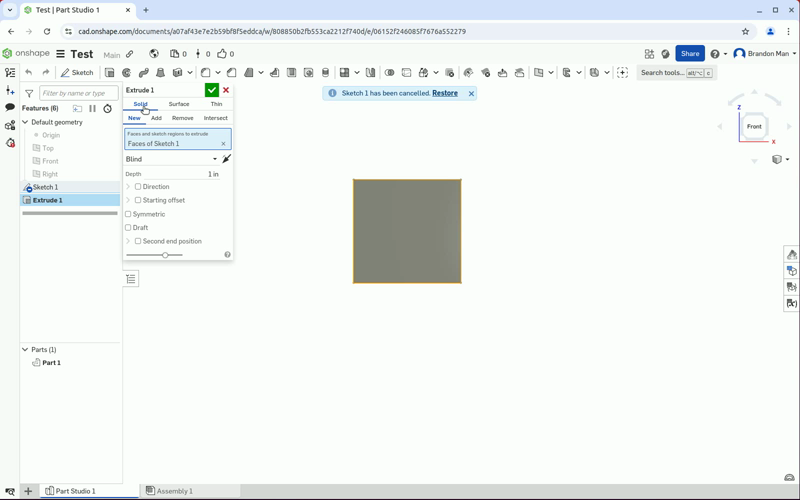
mouse_move(137, 120)
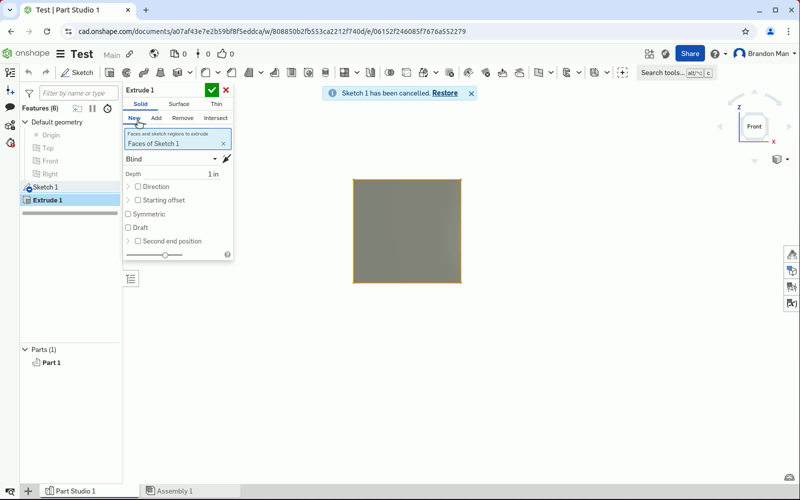
click(137, 120)
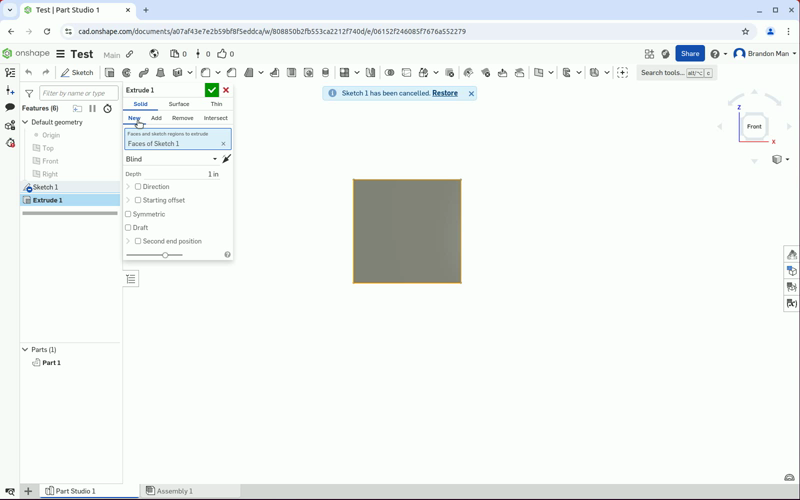
key(tab, 4)
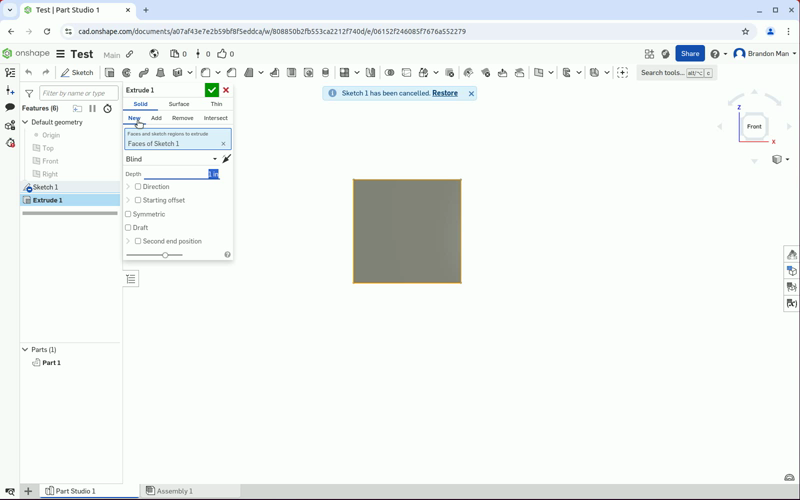
text(23.108)
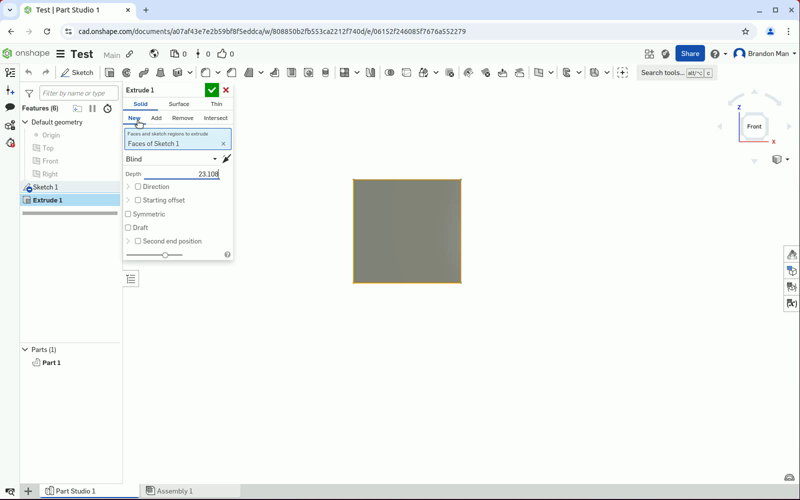
key(enter)
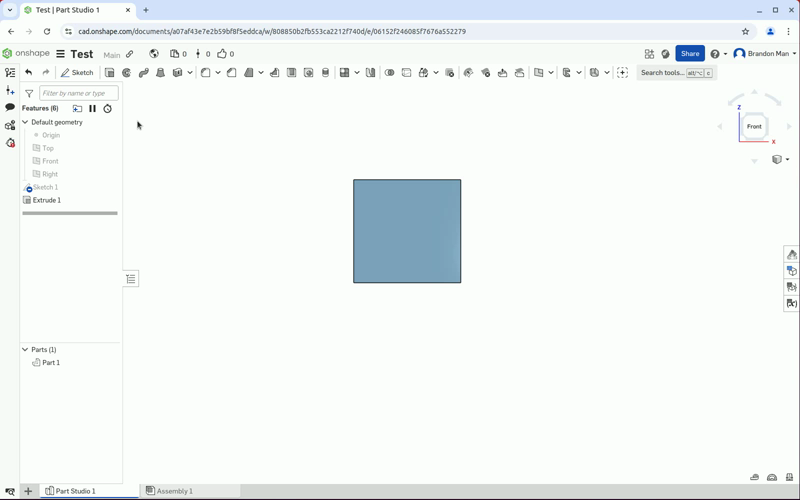
key(shift+h)
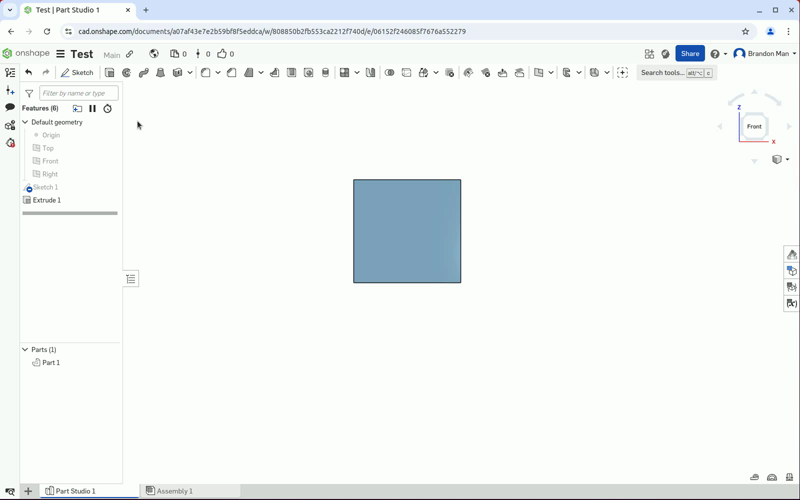
key(shift+h)
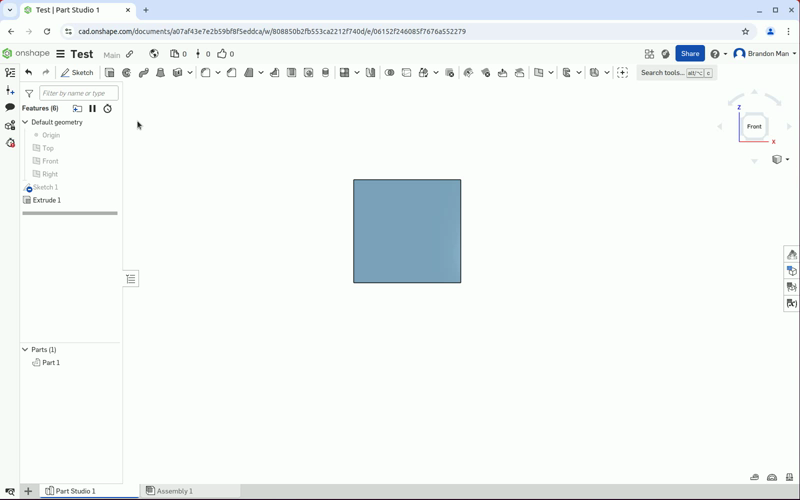
mouse_move(73, 189)
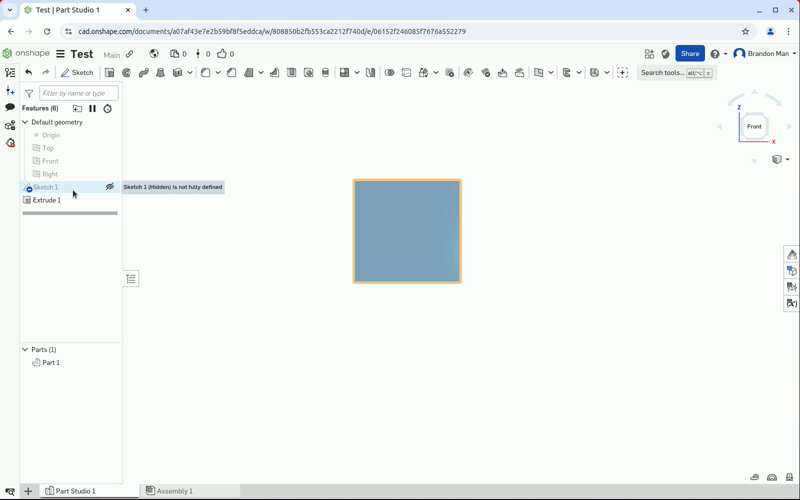
click(73, 189)
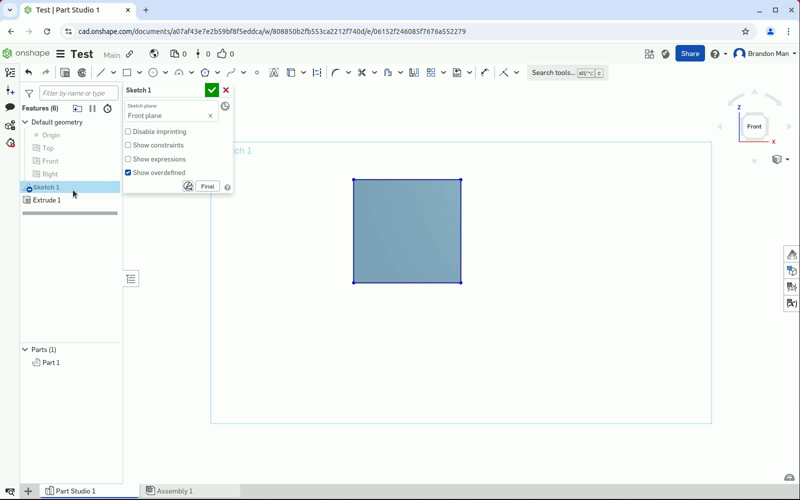
mouse_move(229, 92)
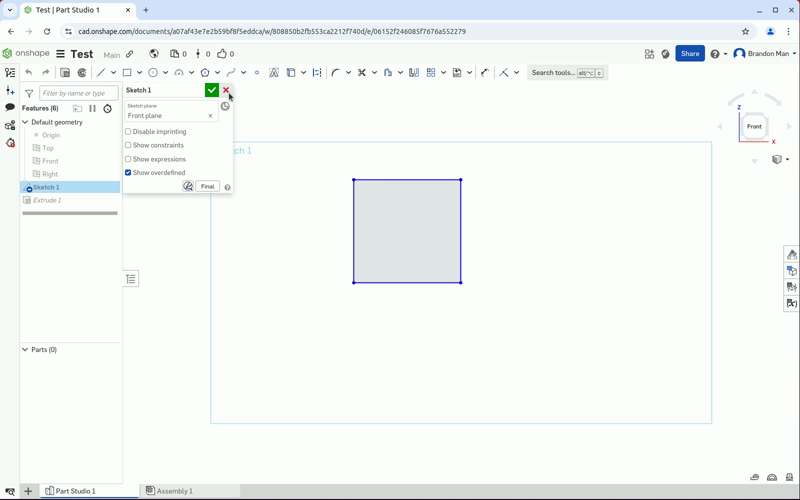
click(229, 92)
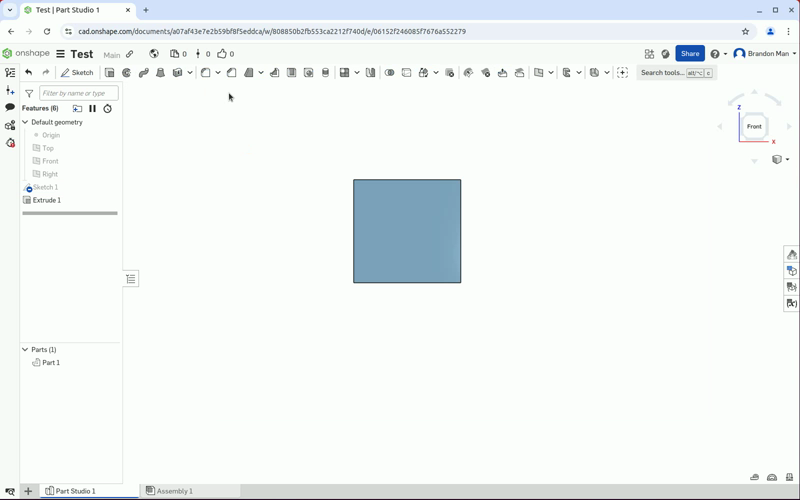
mouse_move(541, 75)
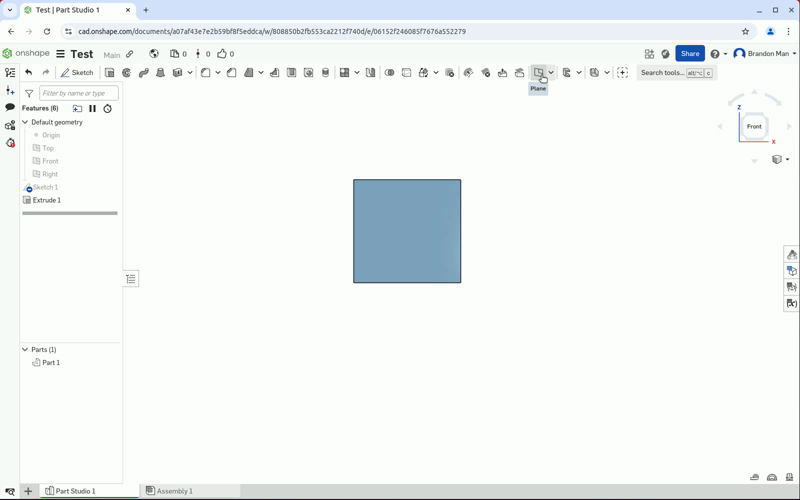
click(541, 75)
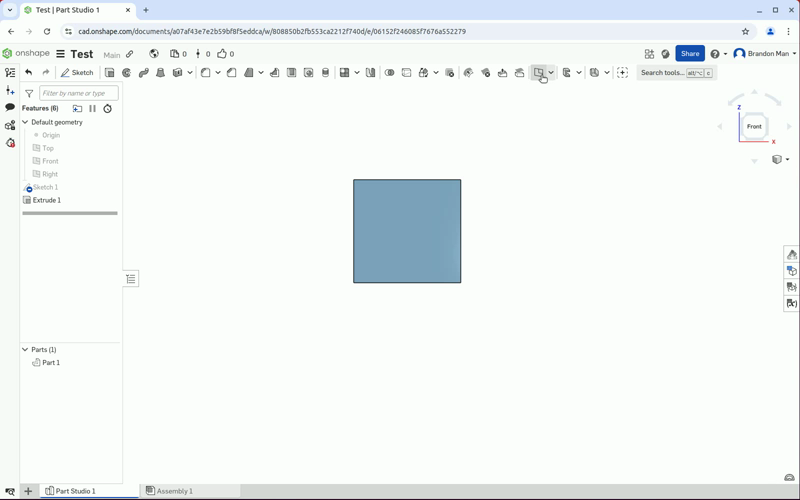
mouse_move(73, 163)
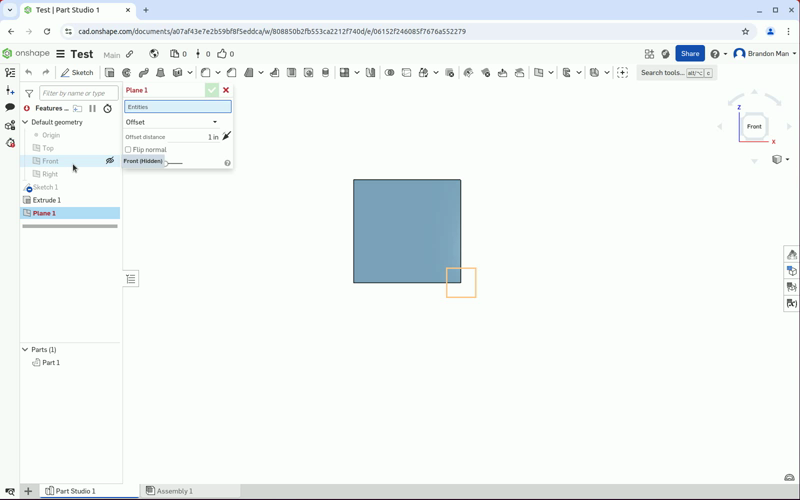
click(73, 163)
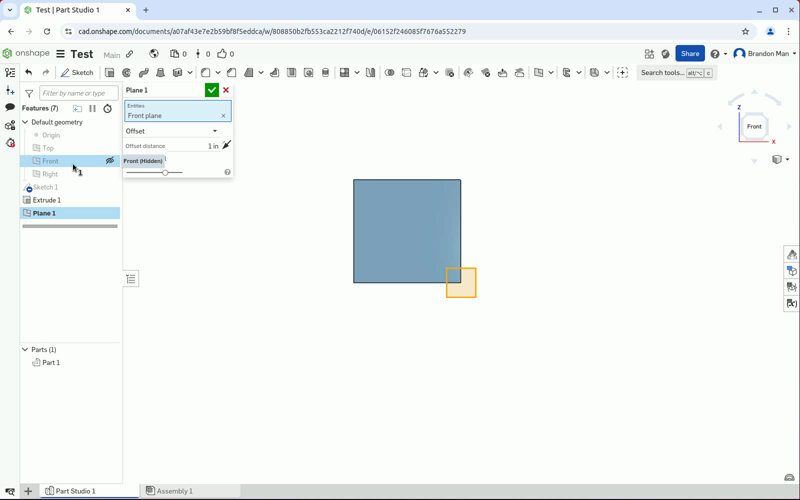
key(tab, 2)
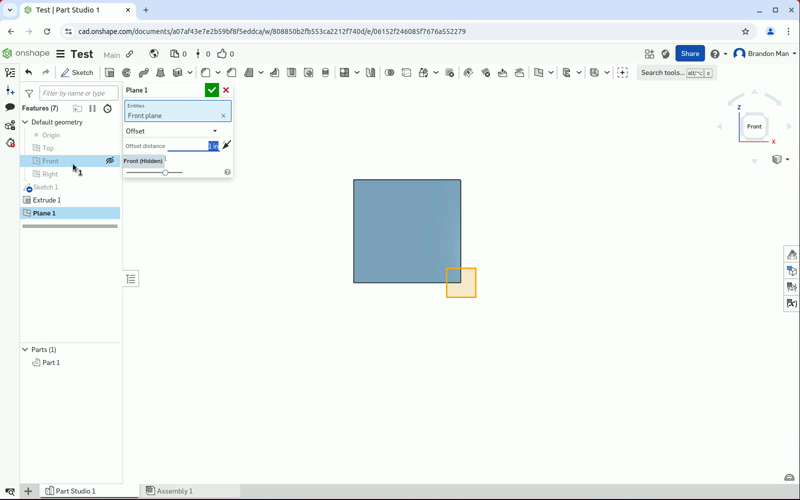
text(23.108)
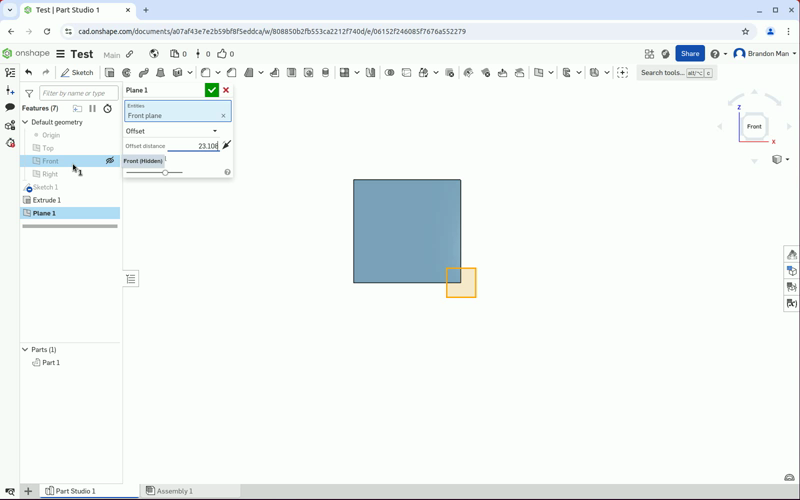
key(enter, 2)
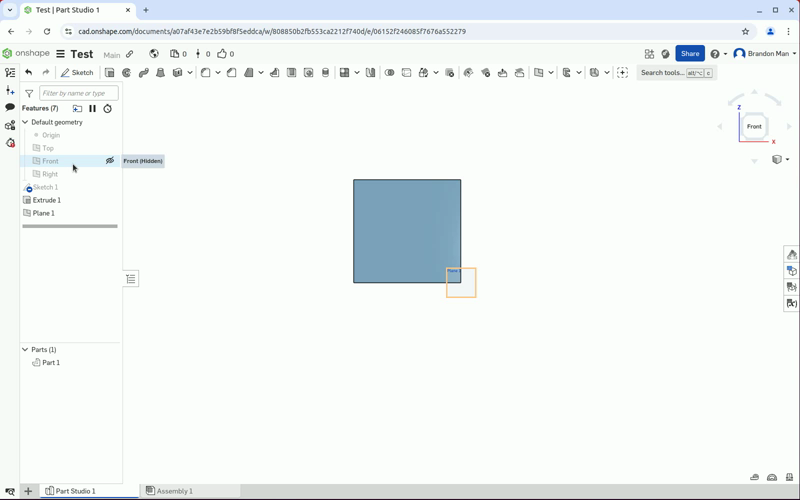
key(shift+s)
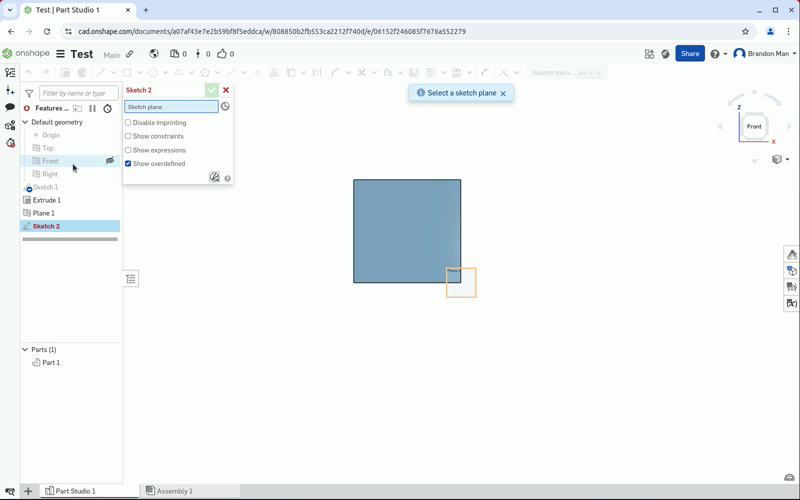
mouse_move(73, 215)
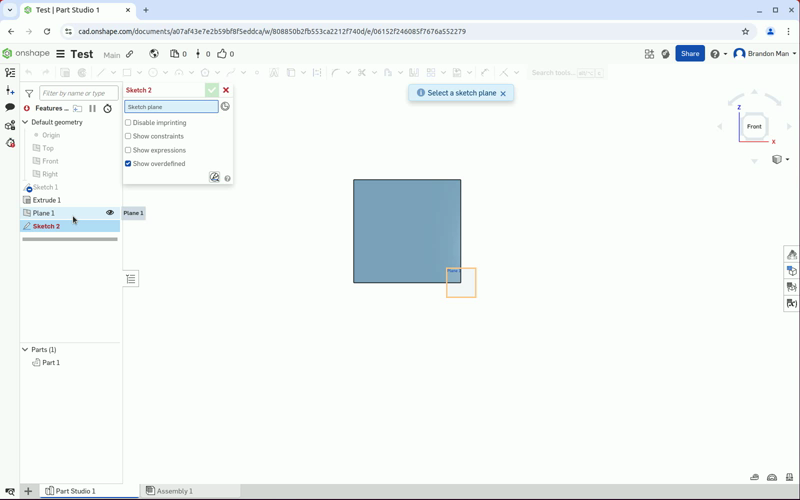
click(73, 215)
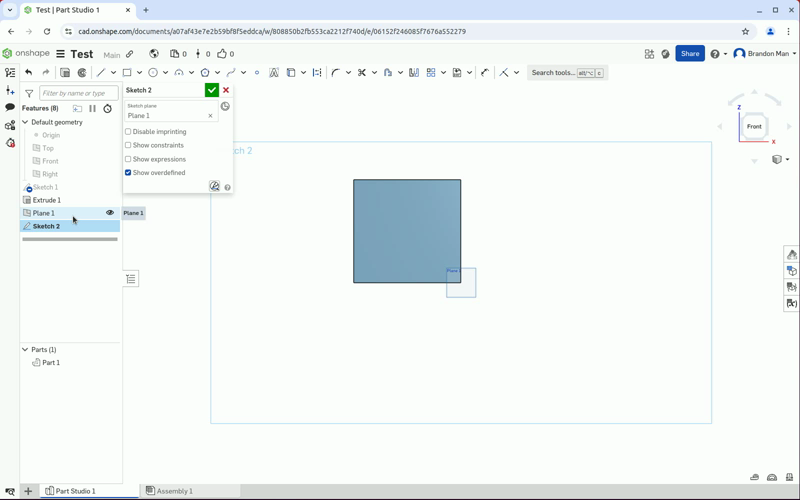
mouse_move(73, 352)
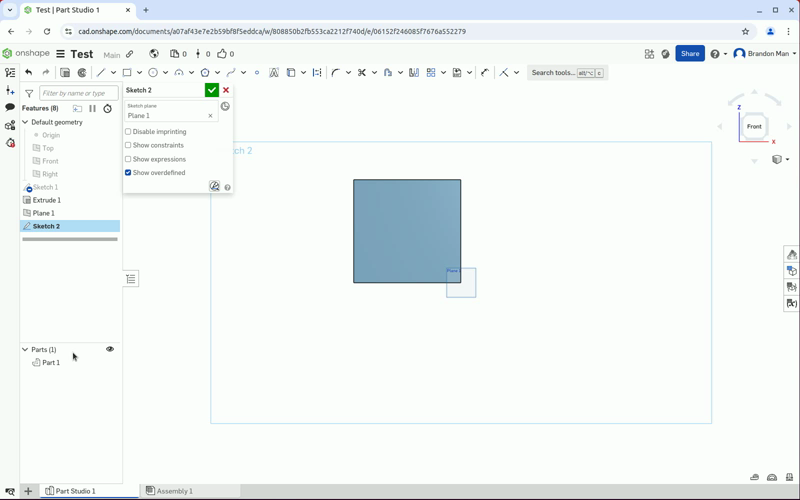
key(y)
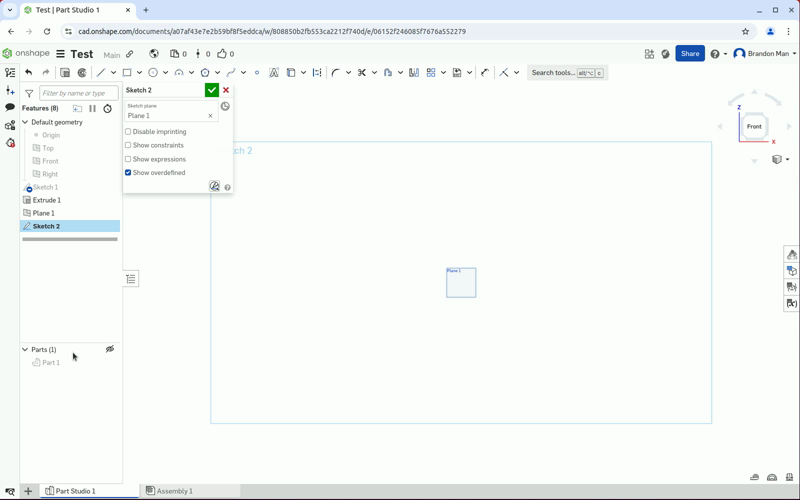
key(l)
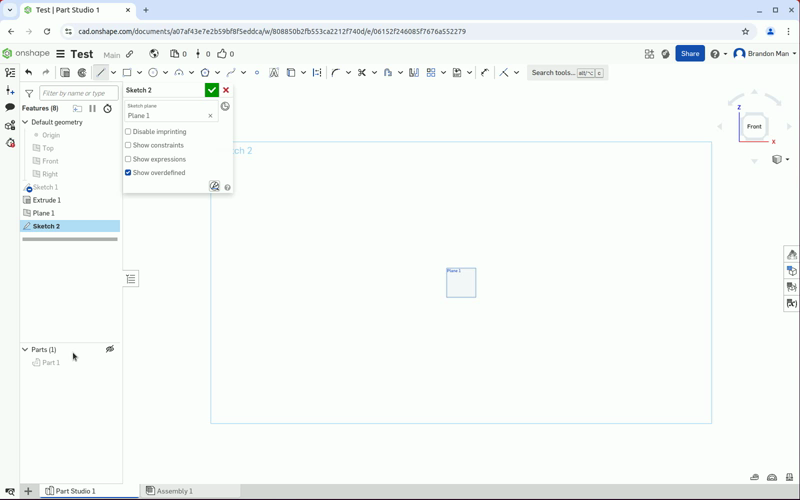
key_down(shift)
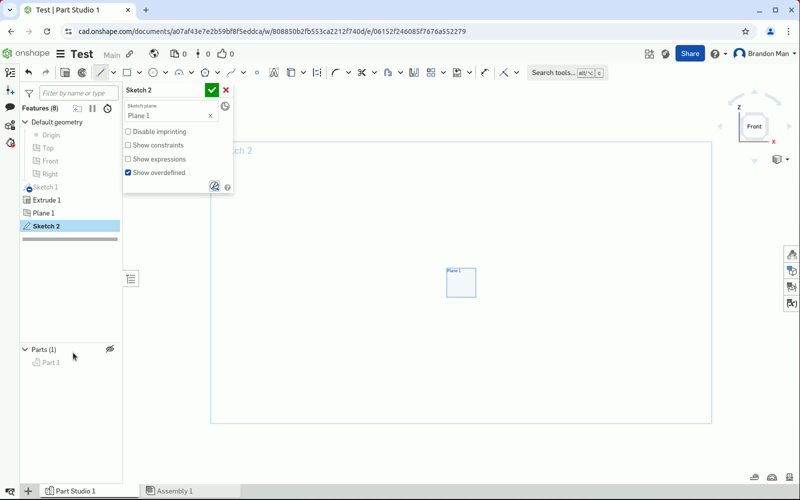
mouse_move(406, 282)
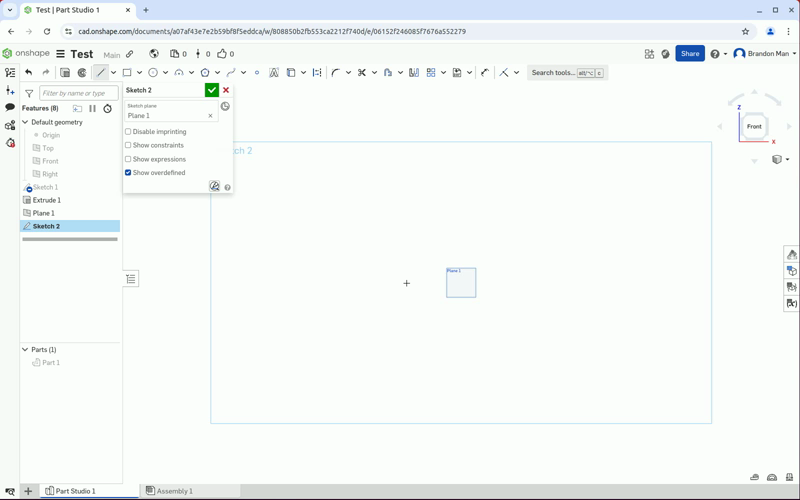
click(406, 282)
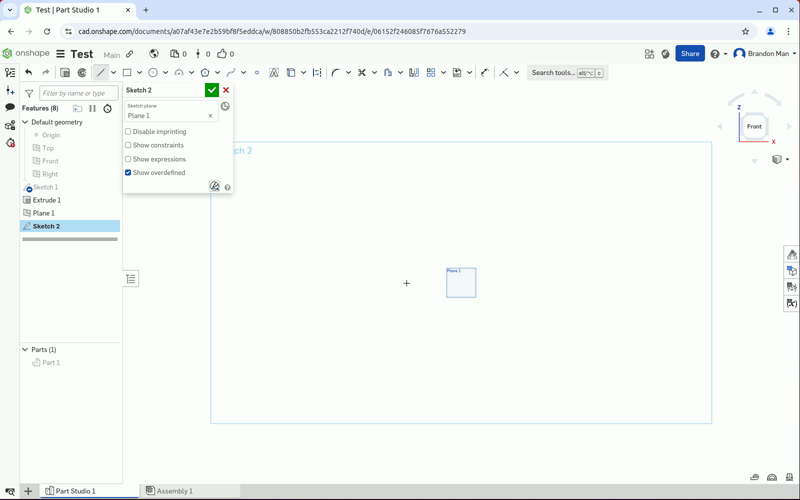
key_up(shift)
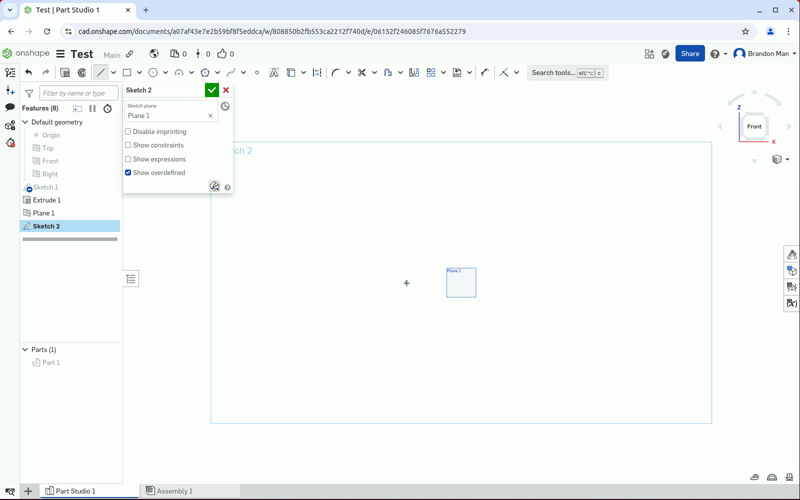
key_down(shift)
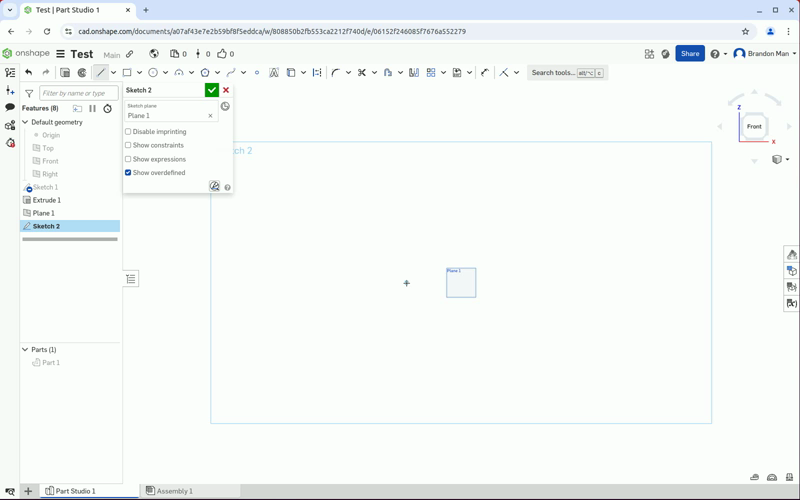
mouse_move(436, 282)
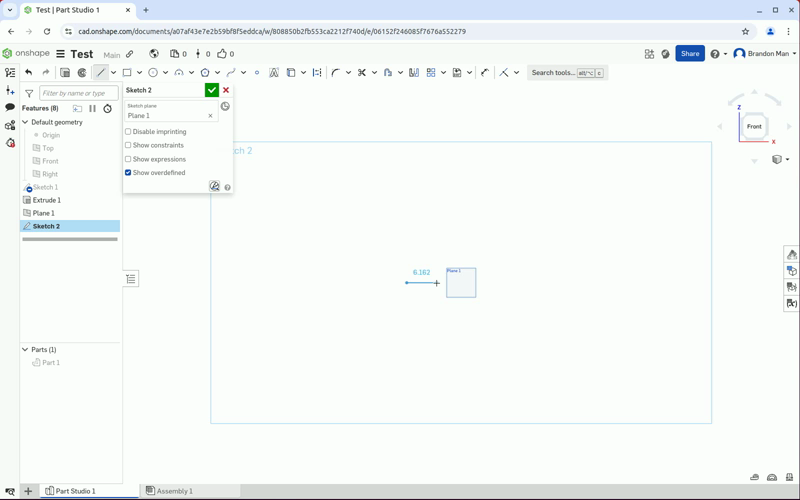
mouse_move(460, 282)
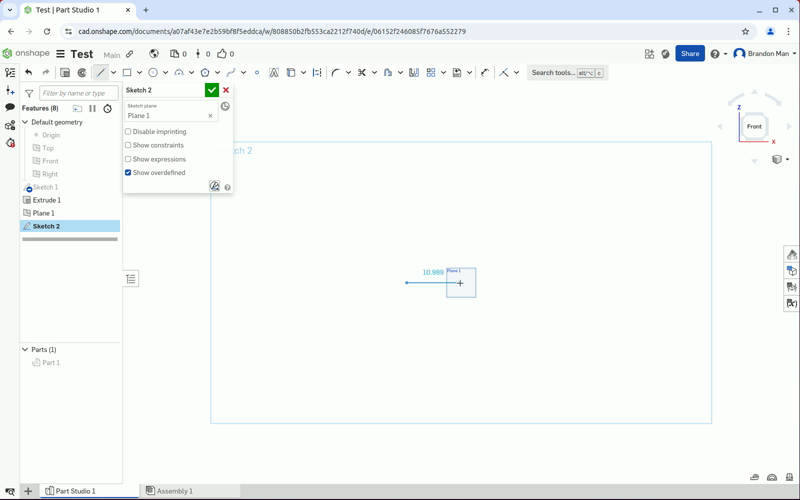
click(460, 282)
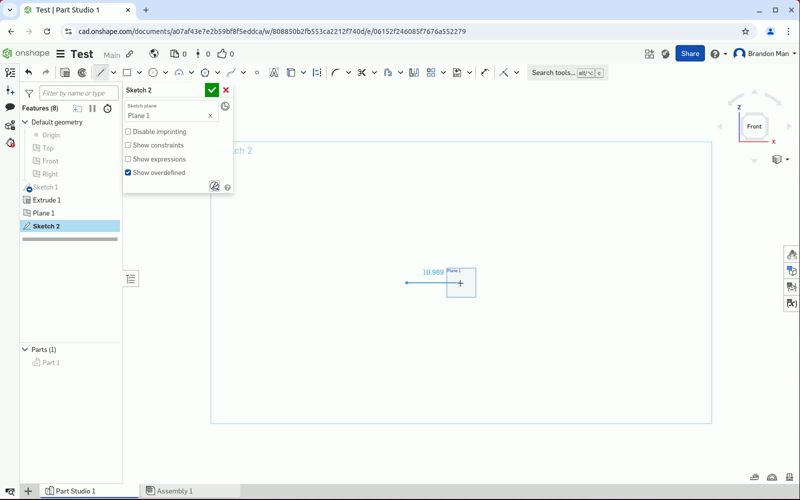
key_up(shift)
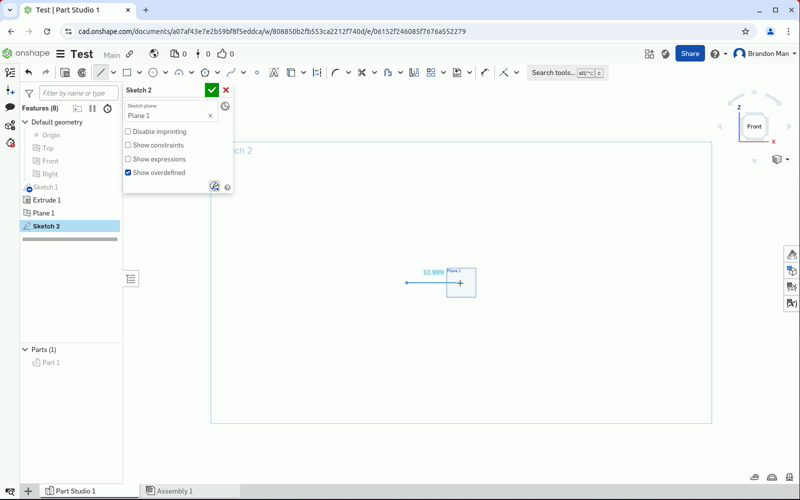
key_down(shift)
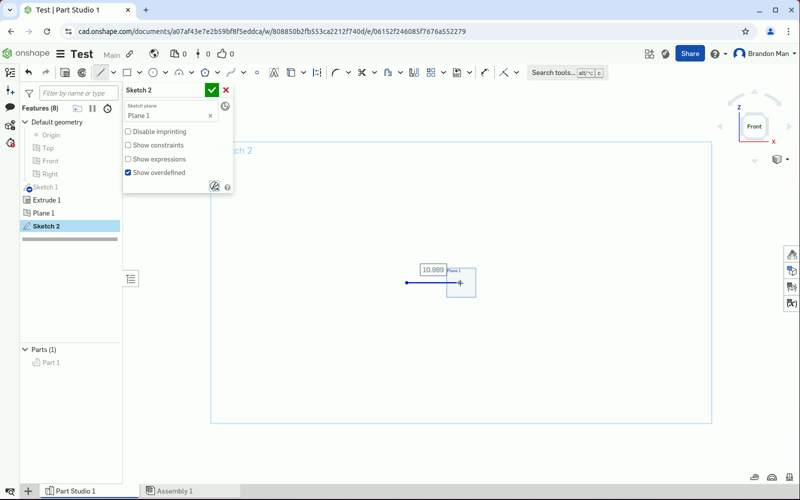
mouse_move(460, 179)
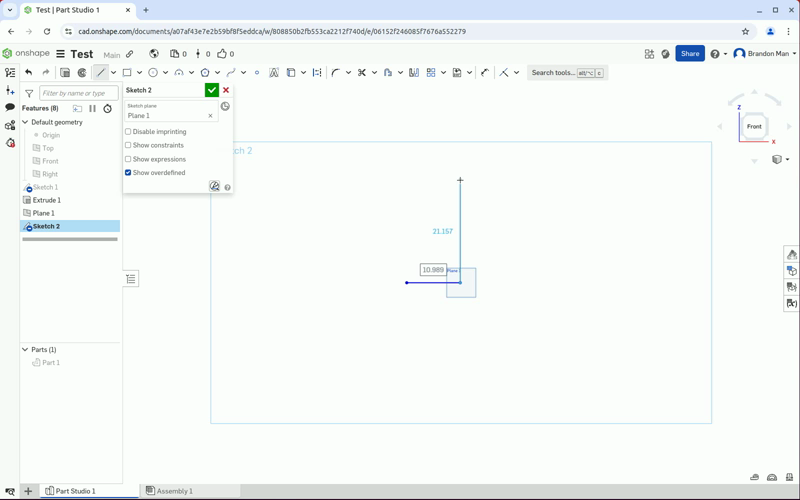
click(460, 179)
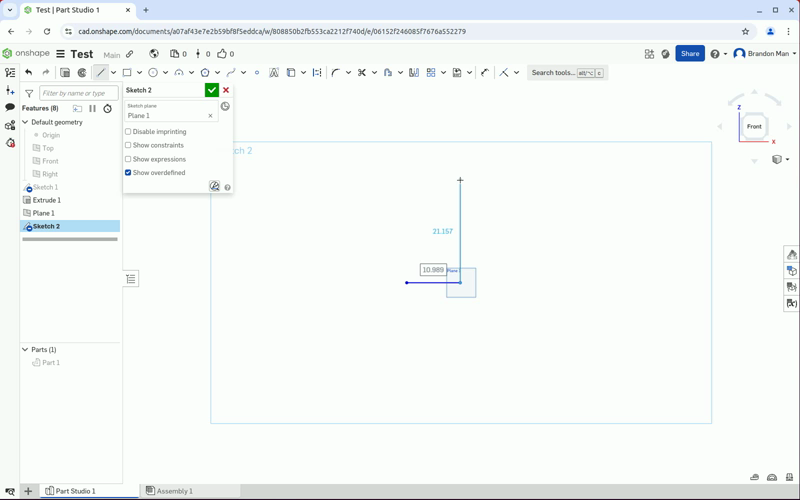
key_up(shift)
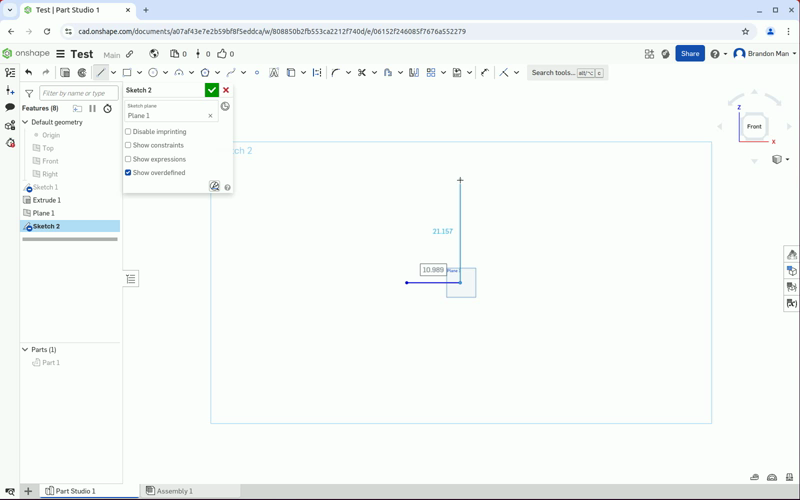
key_down(shift)
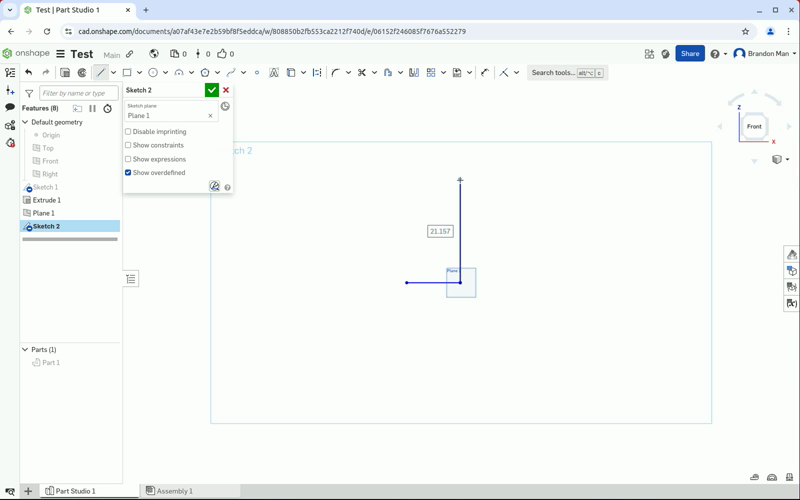
mouse_move(490, 179)
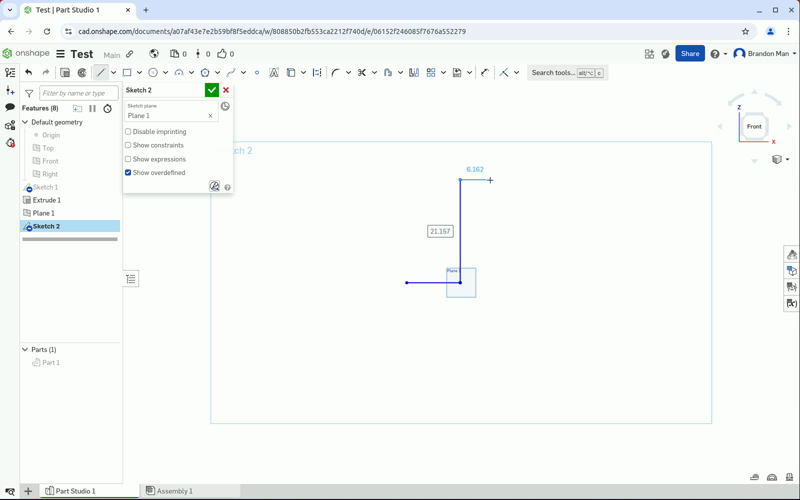
mouse_move(406, 179)
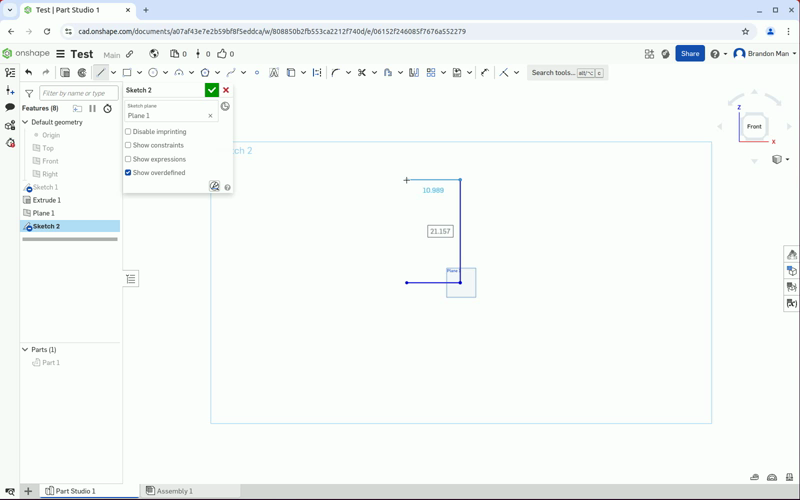
click(406, 179)
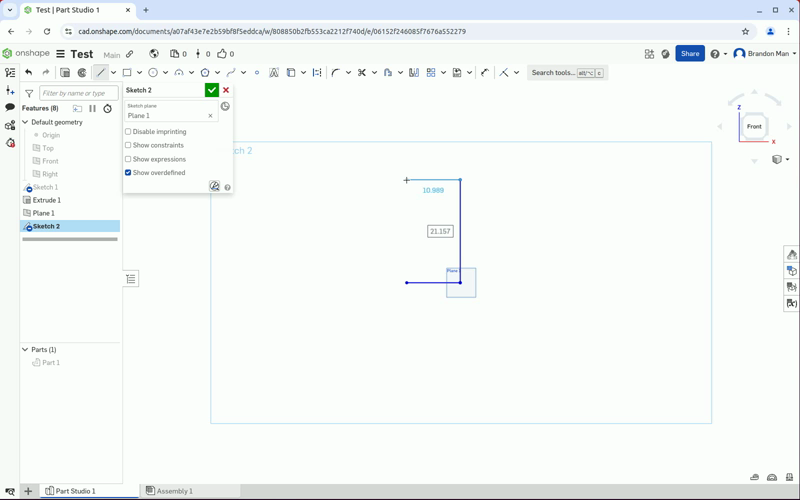
key_up(shift)
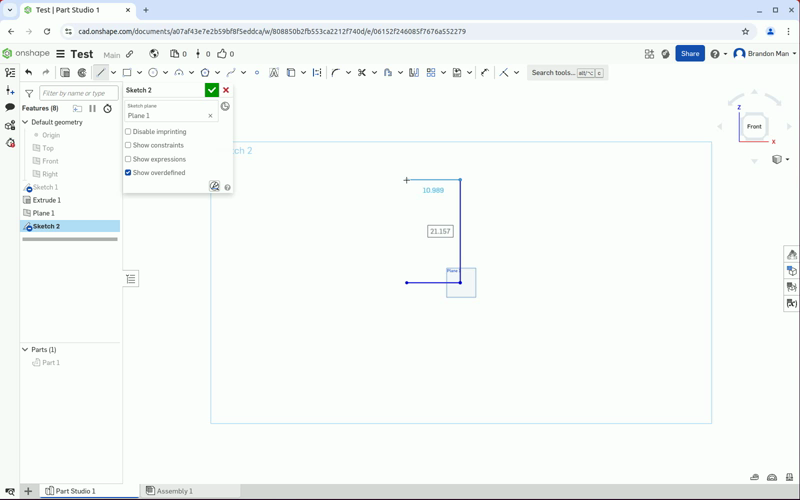
key_down(shift)
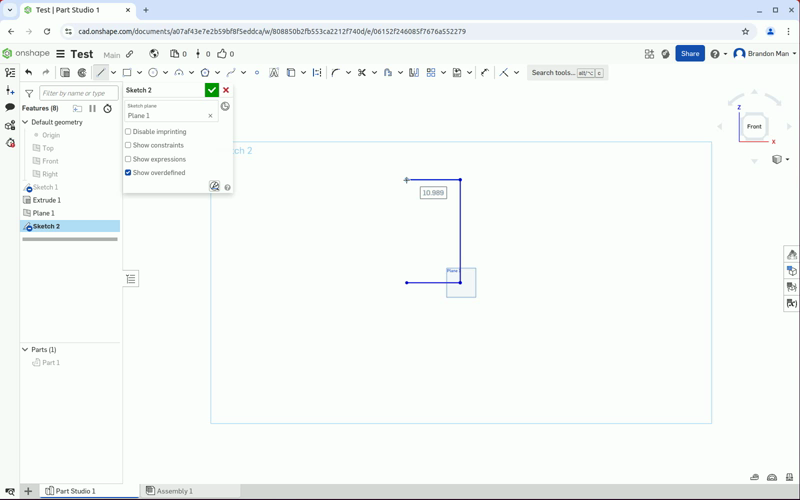
mouse_move(406, 282)
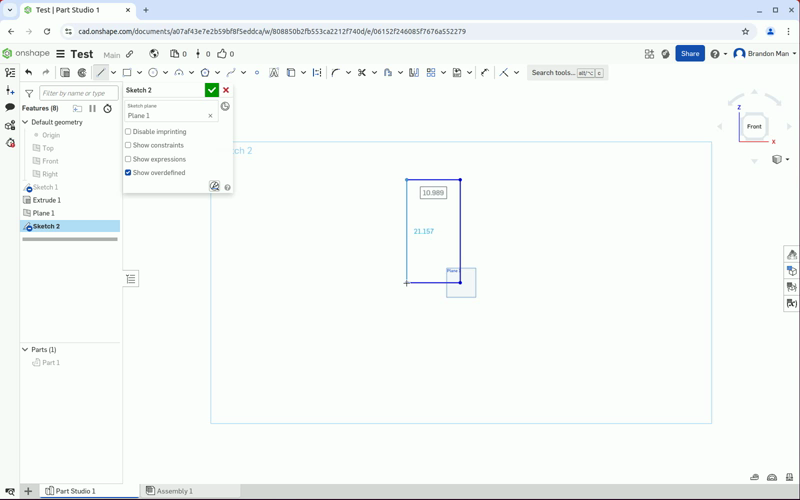
key_up(shift)
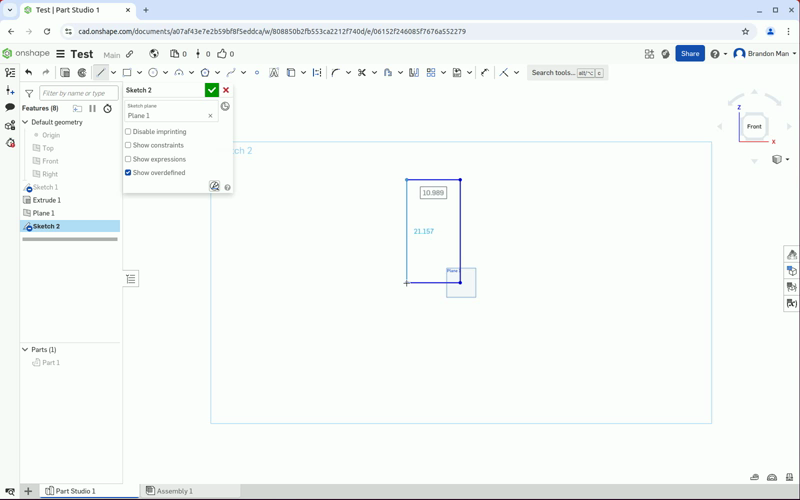
click(406, 282)
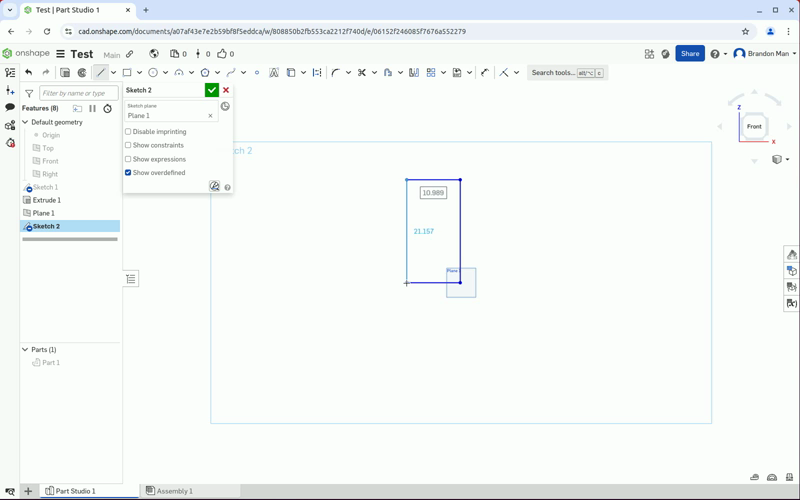
key(esc)
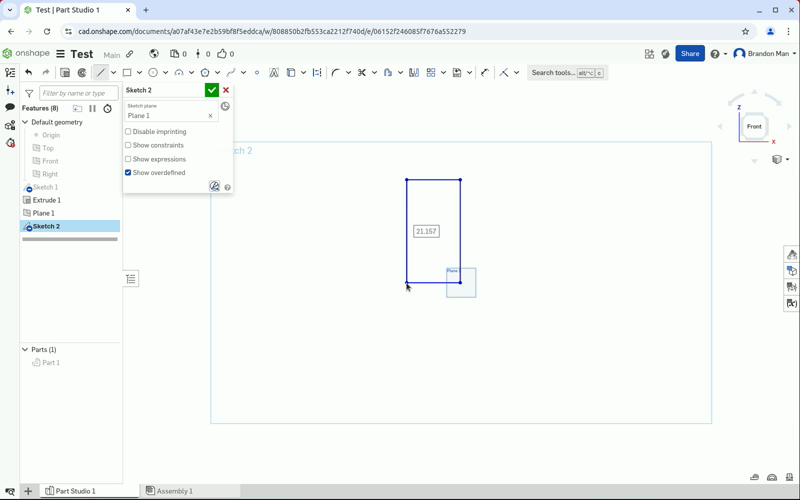
mouse_move(453, 190)
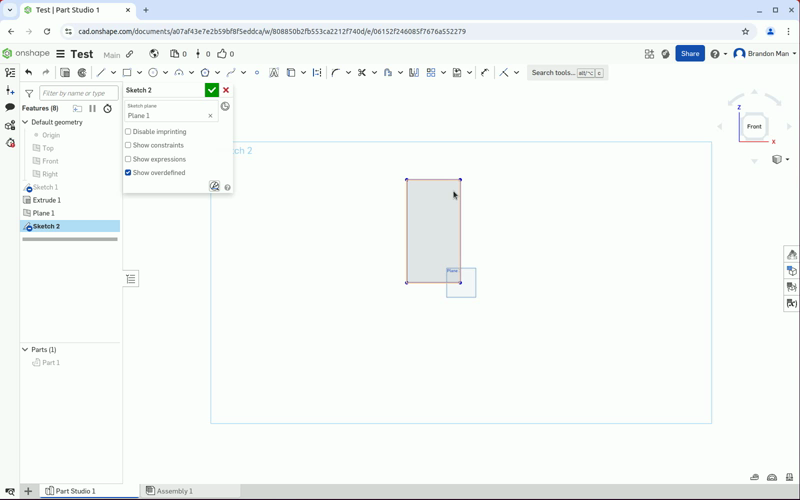
click(453, 190)
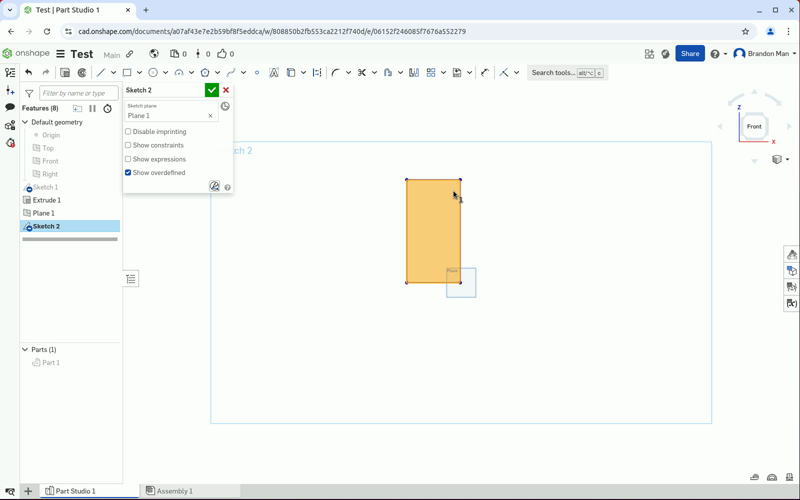
mouse_move(73, 352)
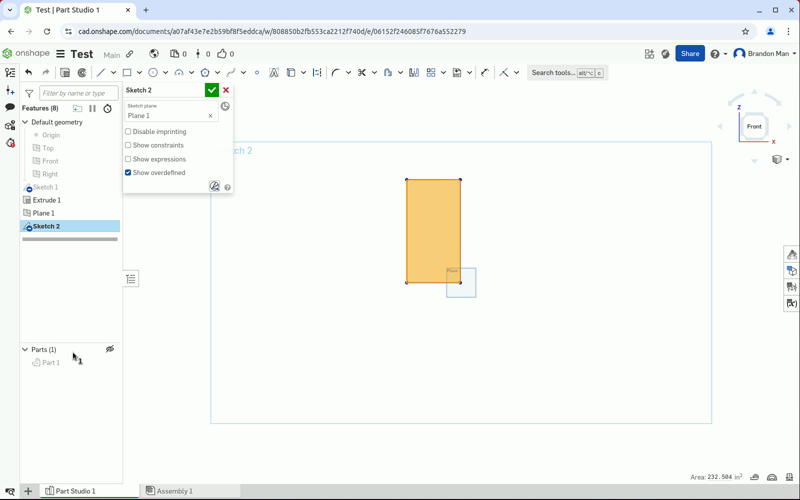
key(shift+y)
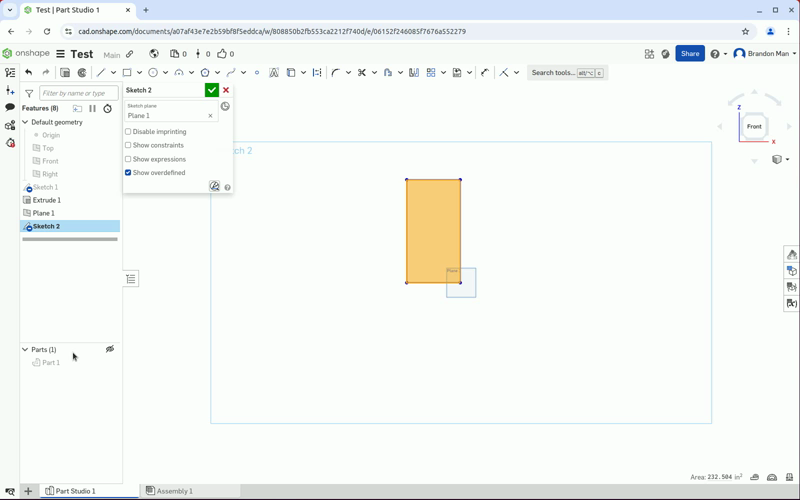
key(shift+e)
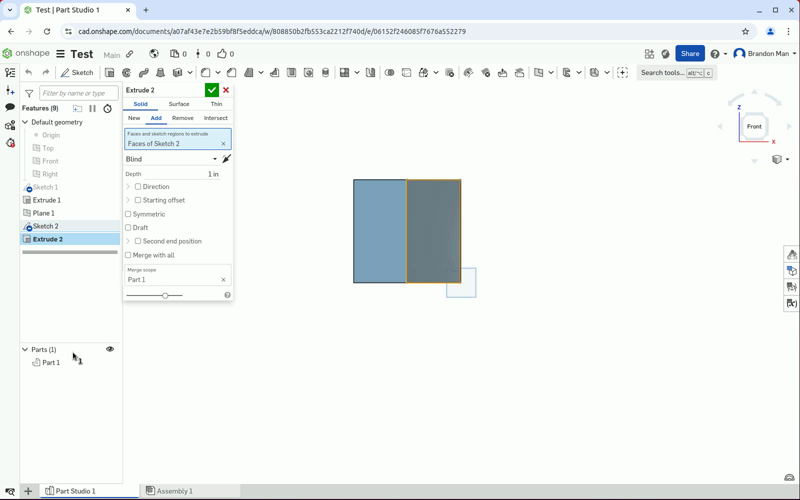
mouse_move(143, 106)
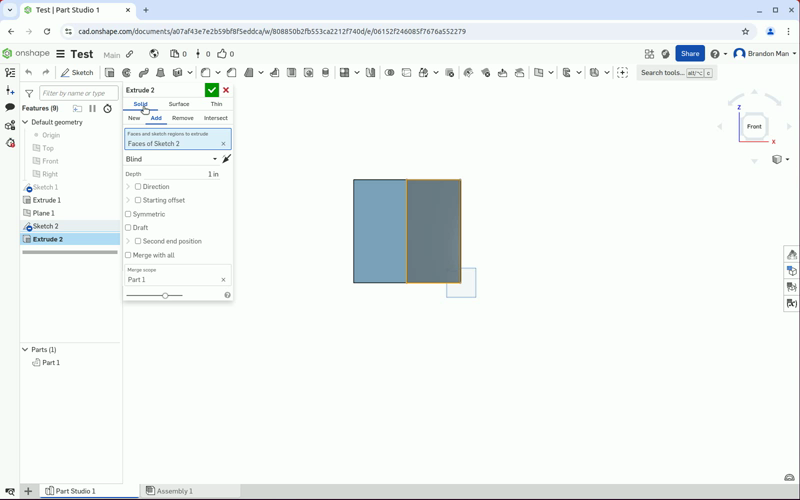
click(143, 106)
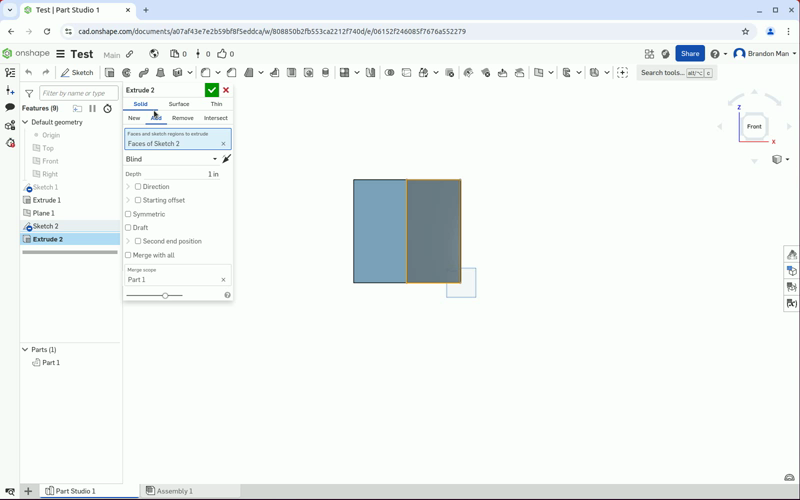
mouse_move(186, 120)
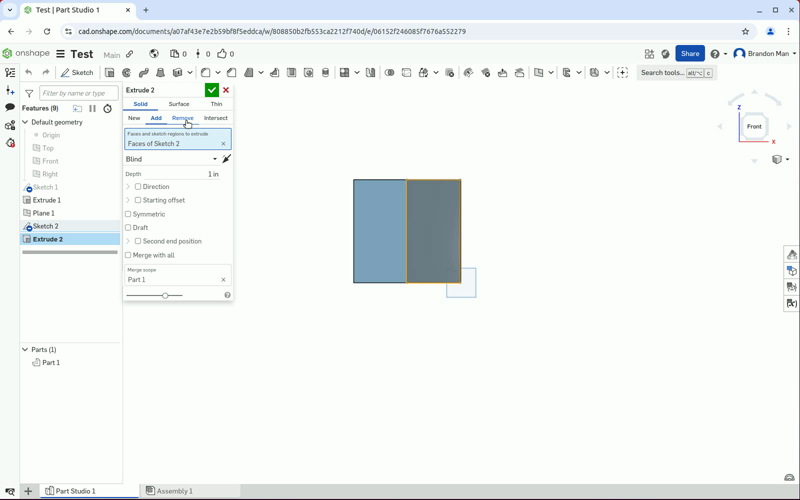
click(186, 120)
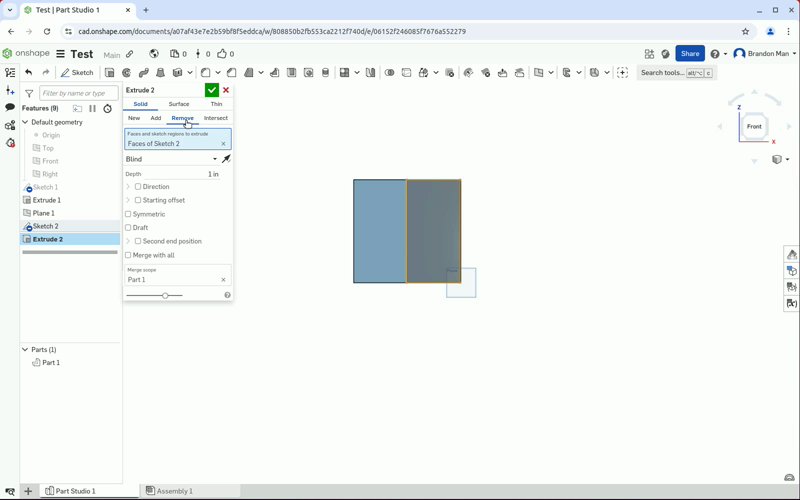
key(tab, 4)
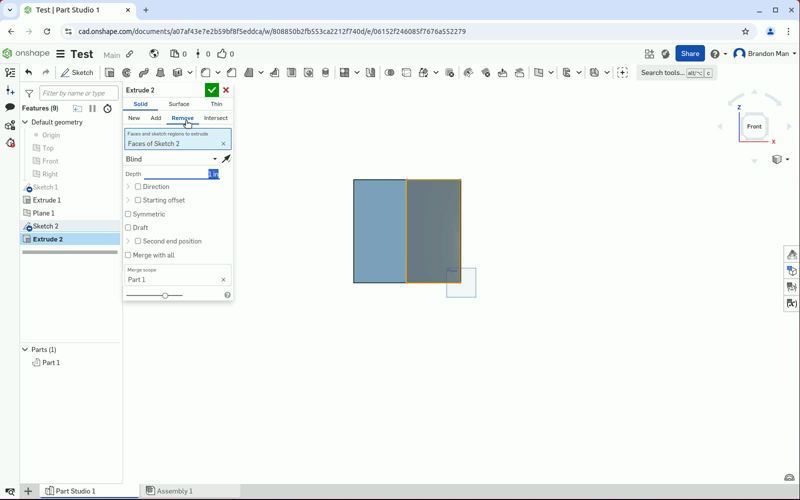
text(11.554)
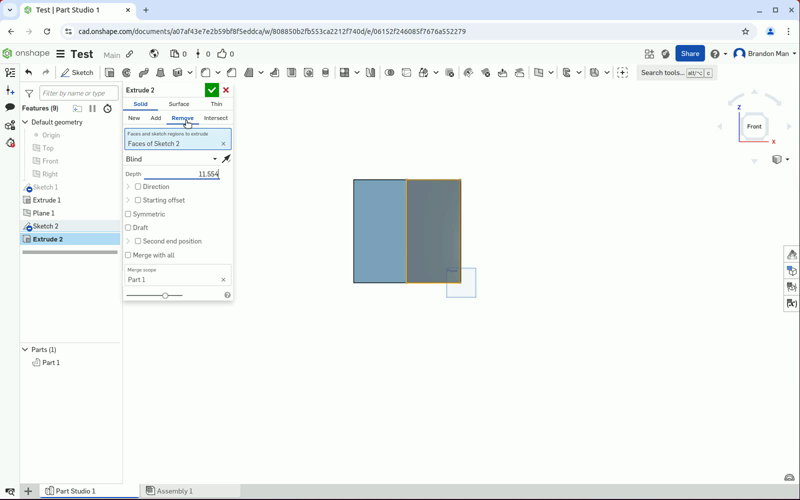
key(tab, 6)
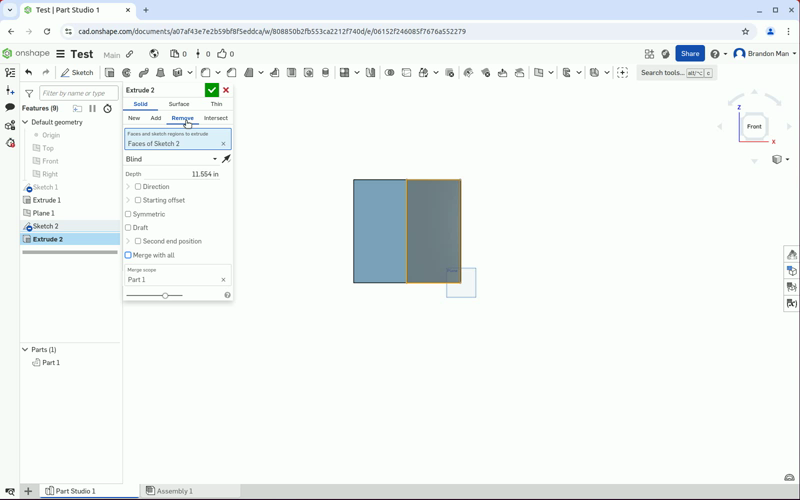
key(space)
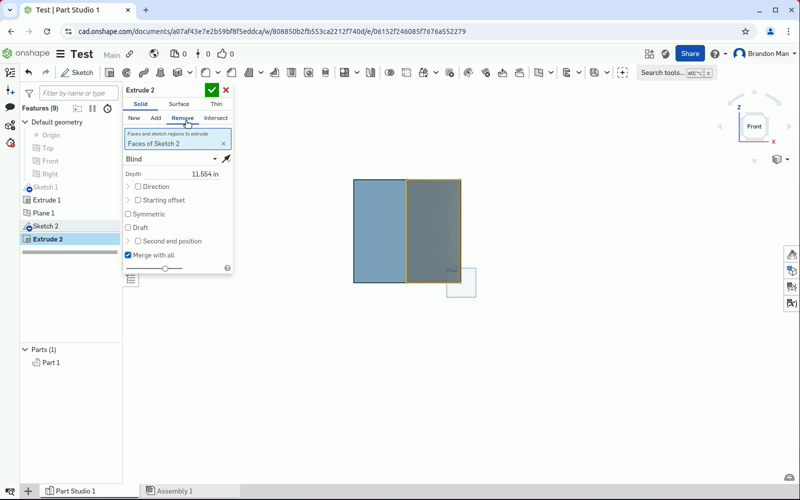
key(enter)
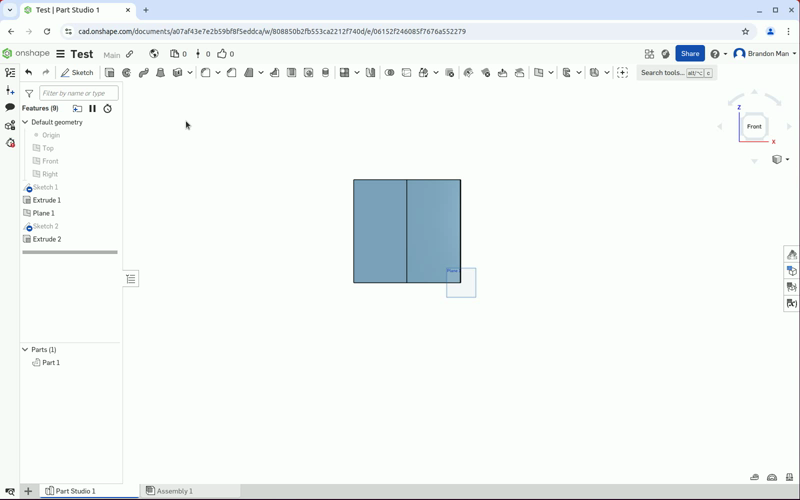
key(shift+h)
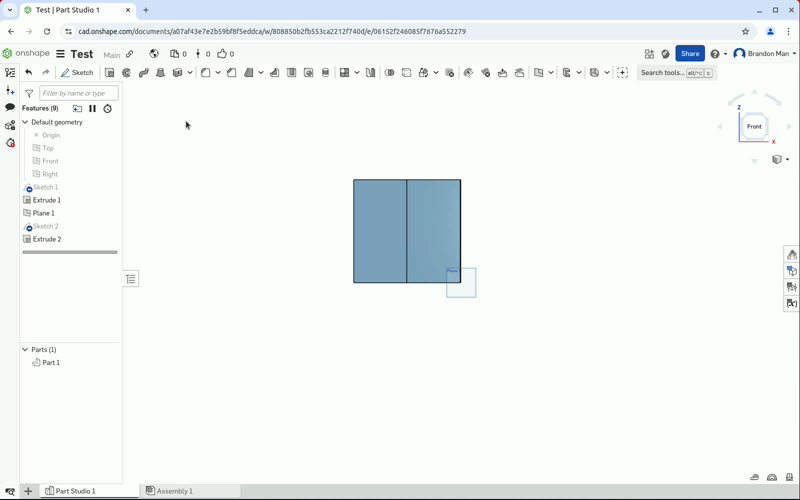
key(shift+h)
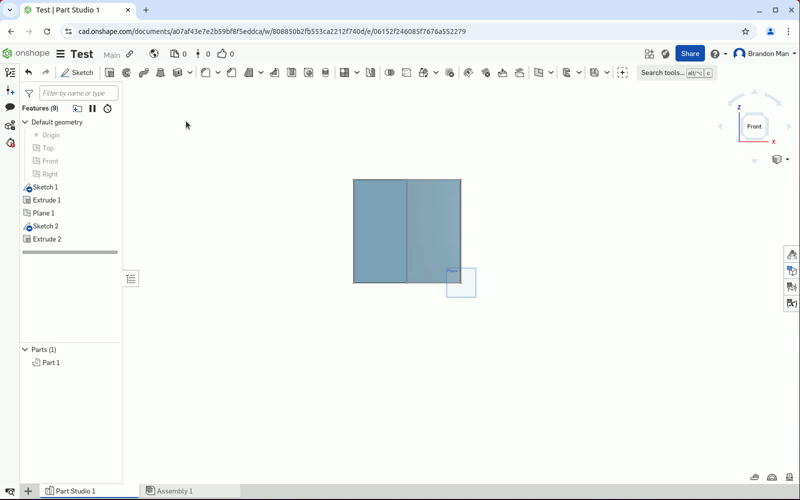
key(shift+7)
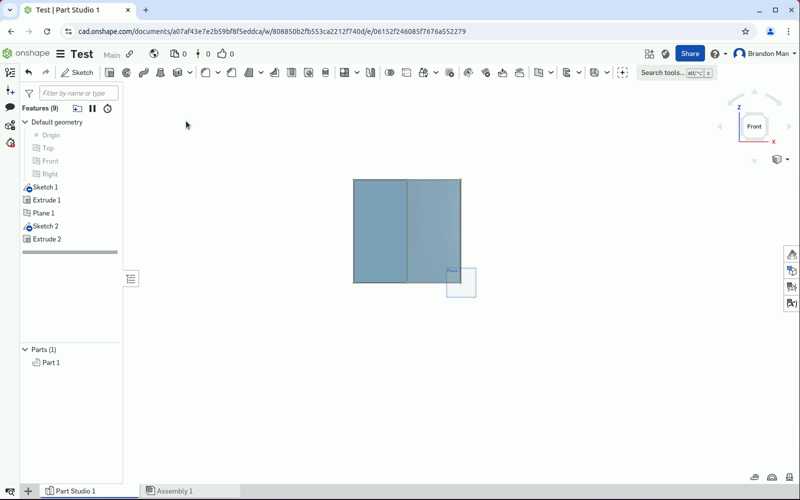
key(left, 2)
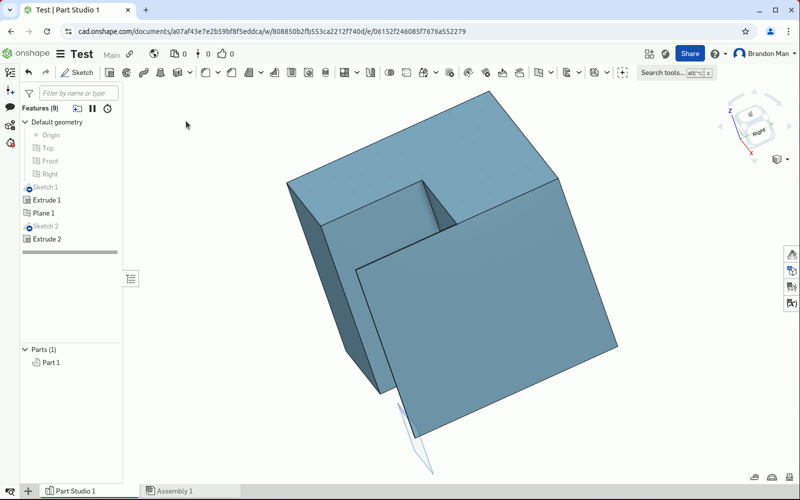
key(down, 2)
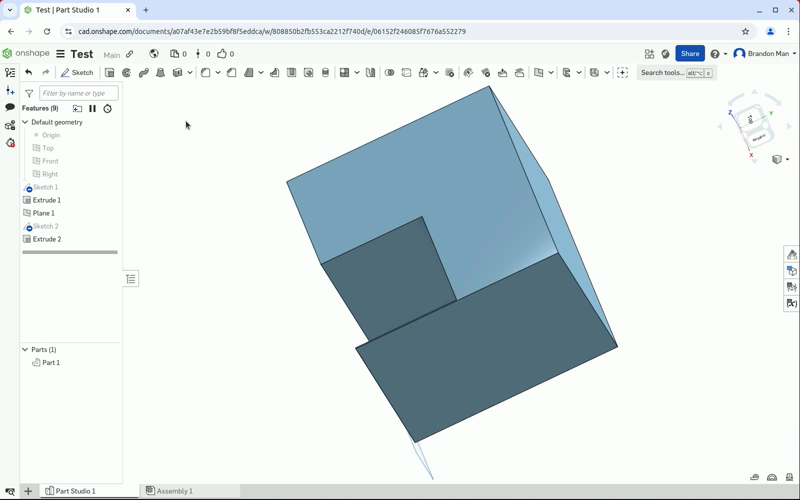
key(up, 2)
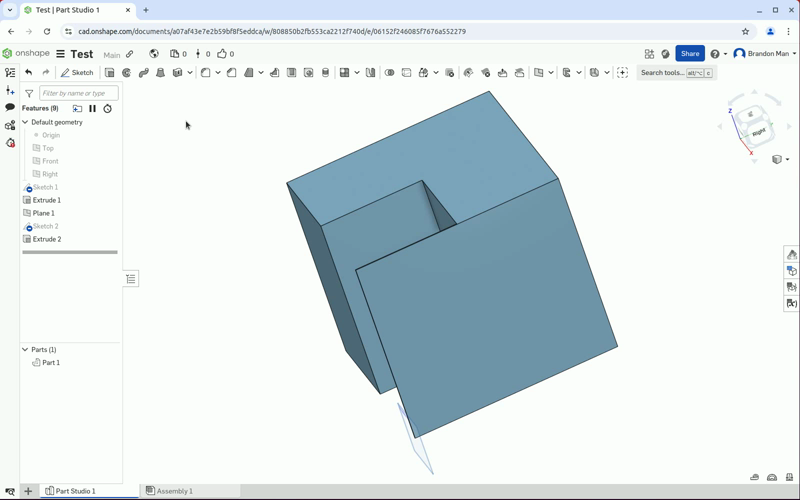
key(right, 2)
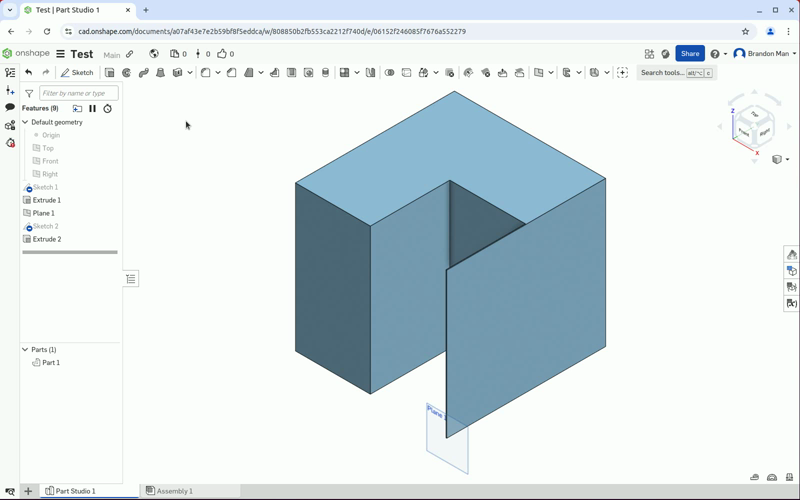
mouse_move(73, 189)
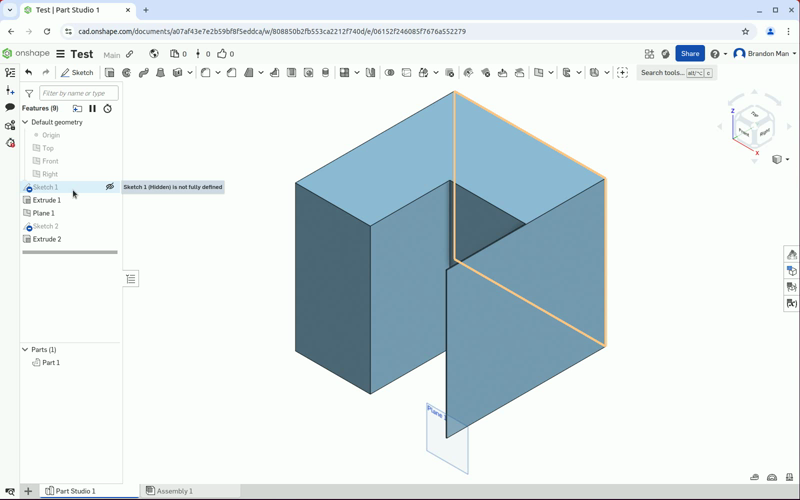
click(73, 189)